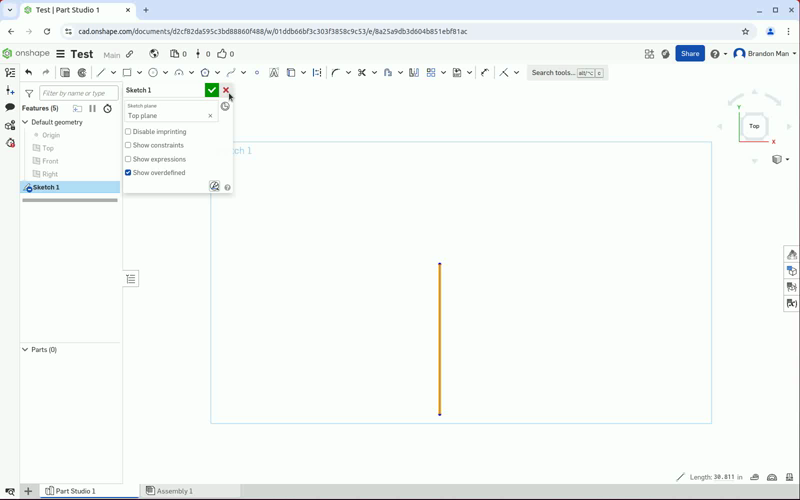
key(shift+h)
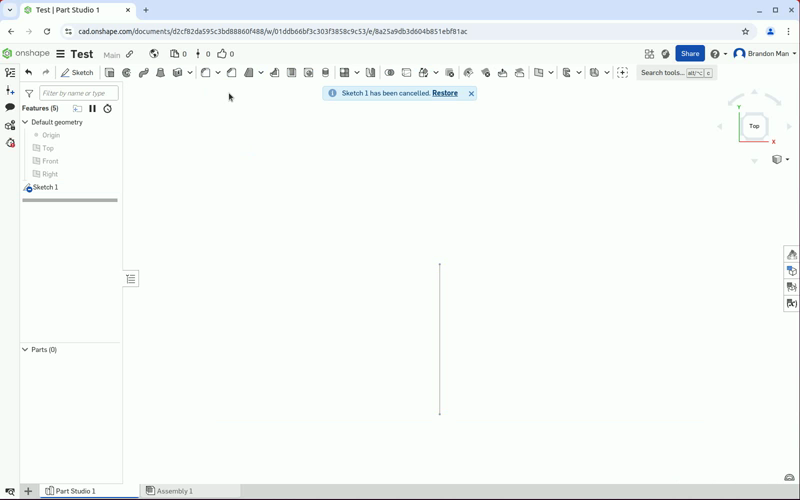
key(shift+s)
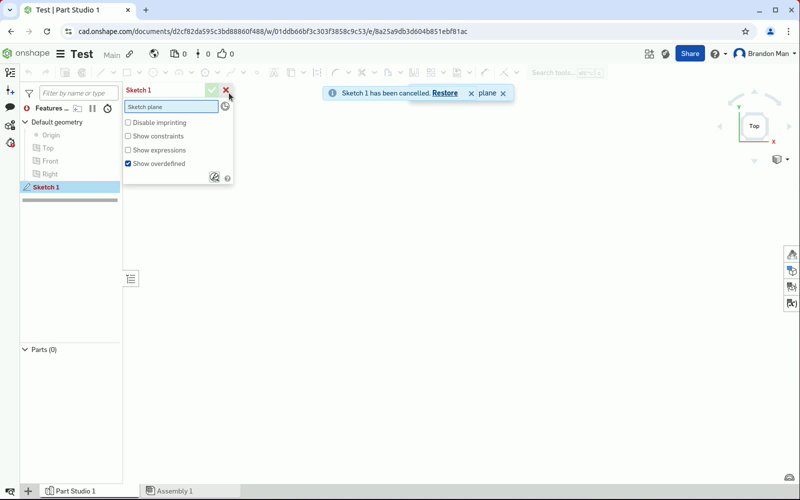
mouse_move(73, 150)
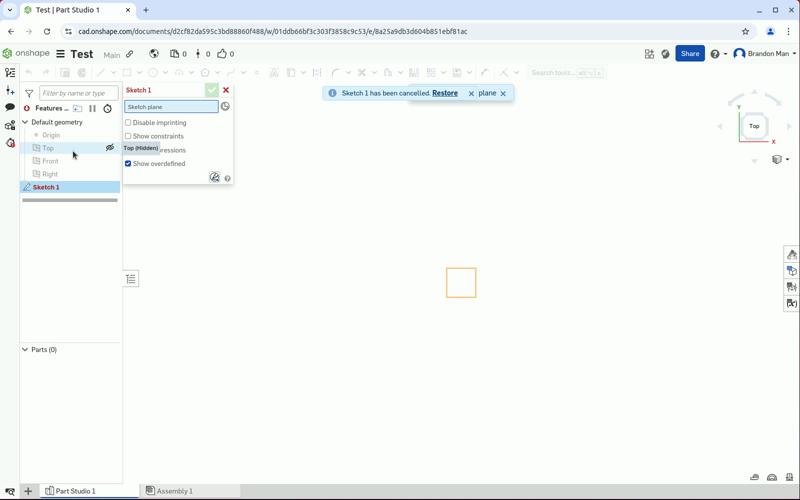
click(73, 150)
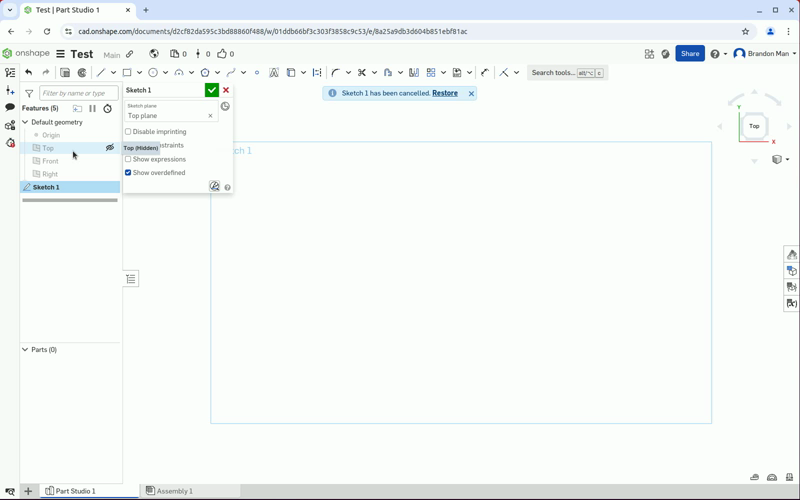
mouse_move(73, 352)
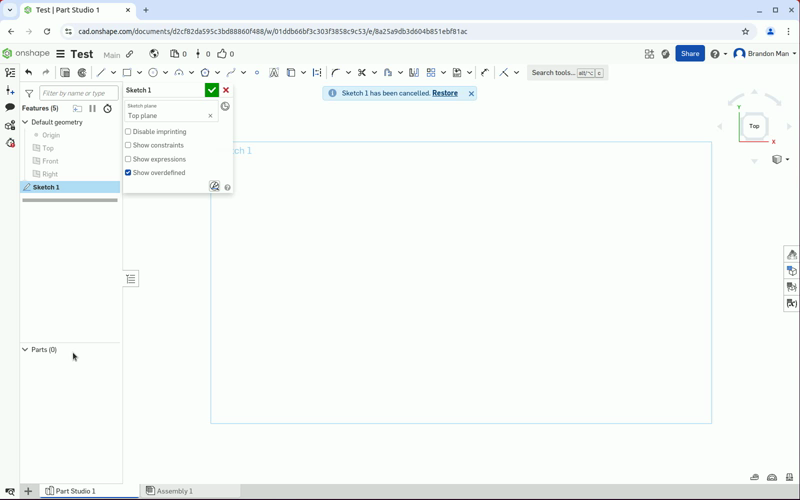
key(y)
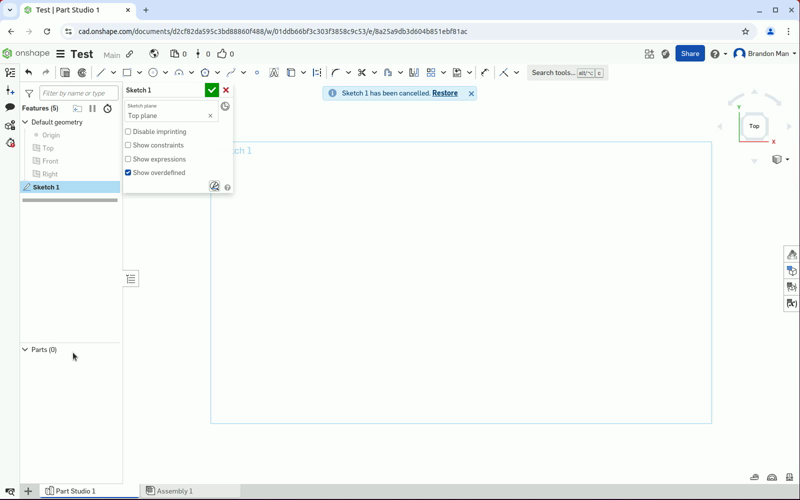
key(l)
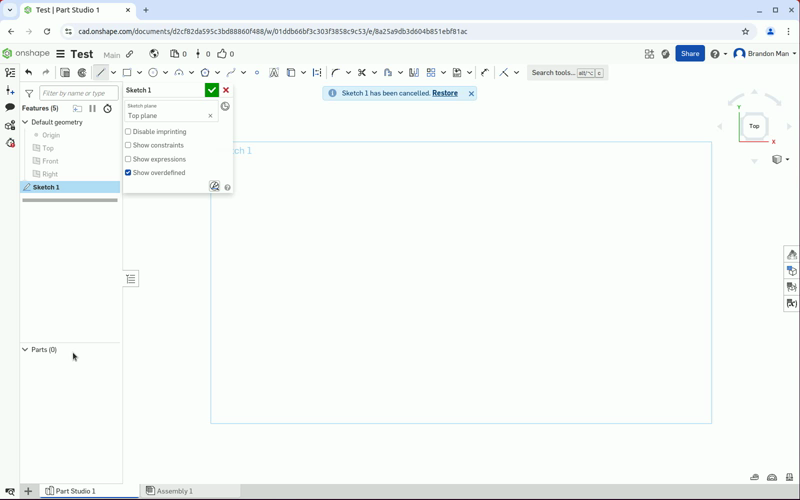
key_down(shift)
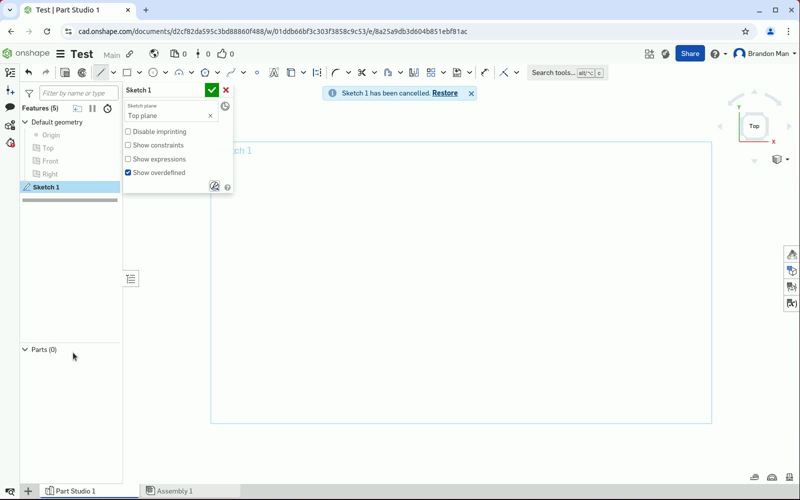
mouse_move(385, 395)
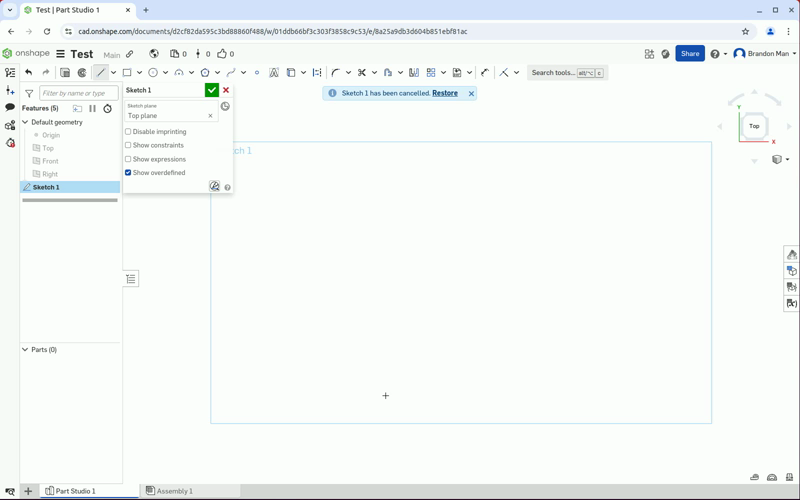
click(385, 395)
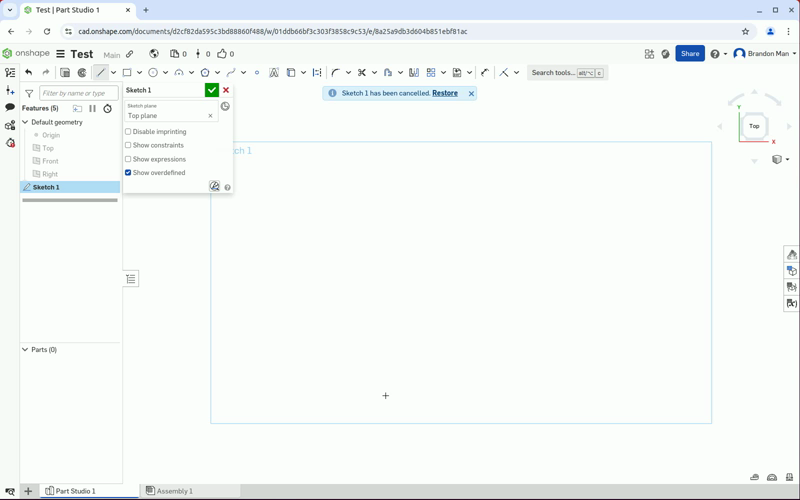
key_up(shift)
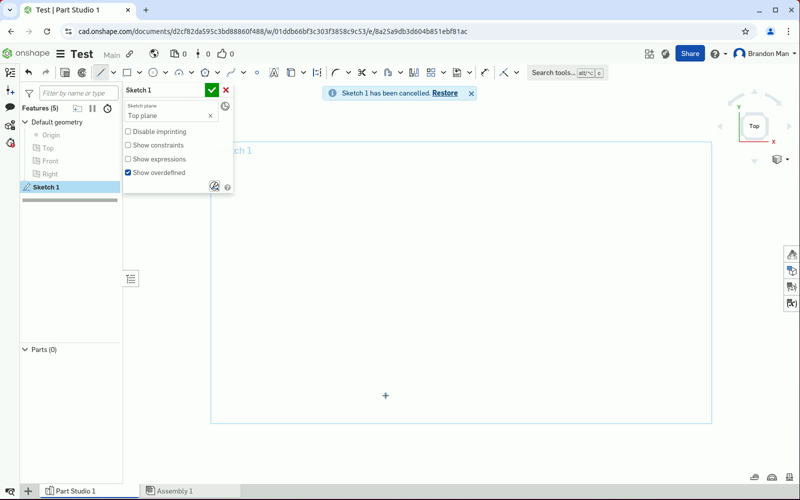
key_down(shift)
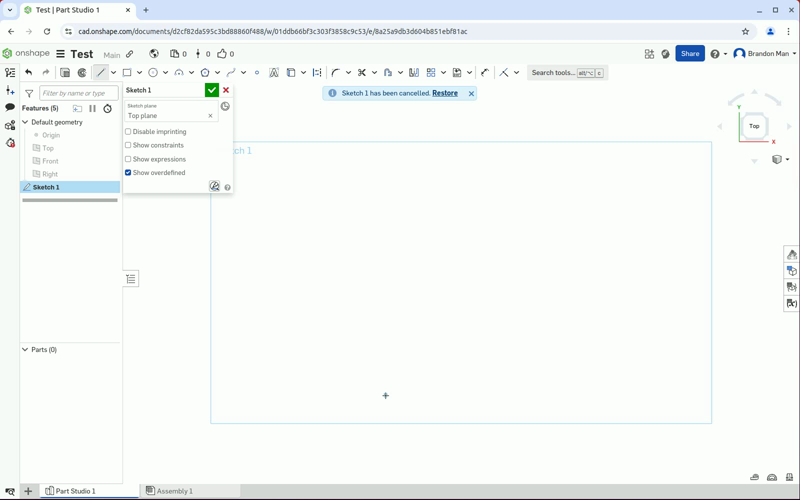
mouse_move(534, 395)
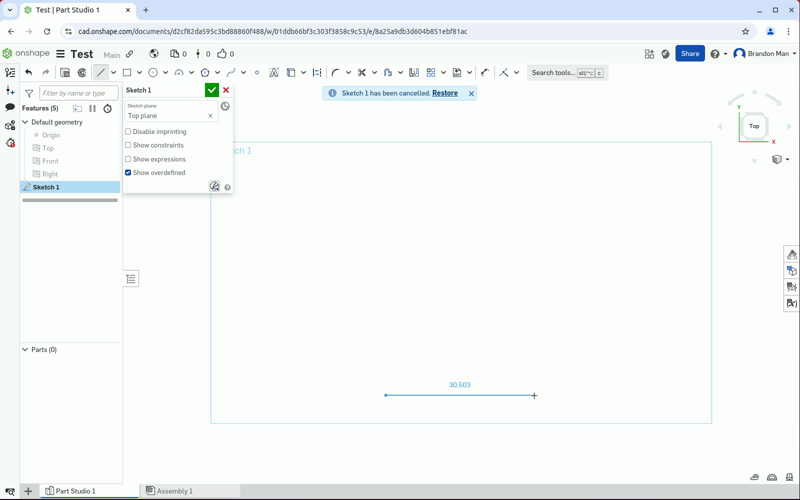
click(534, 395)
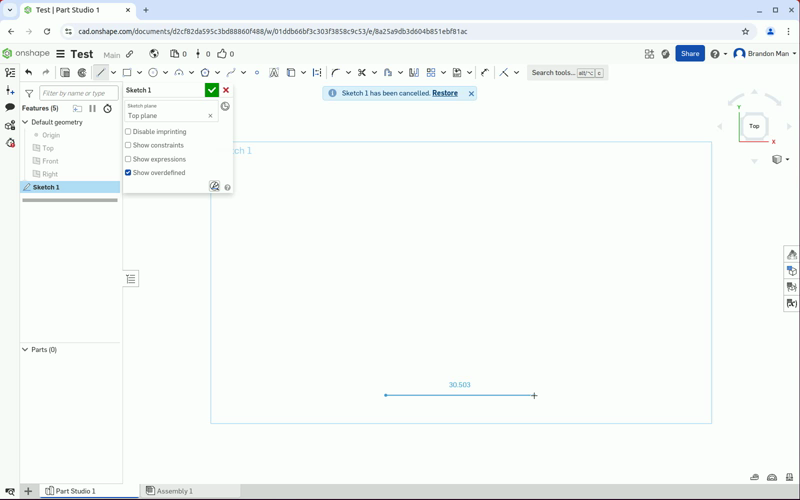
key_up(shift)
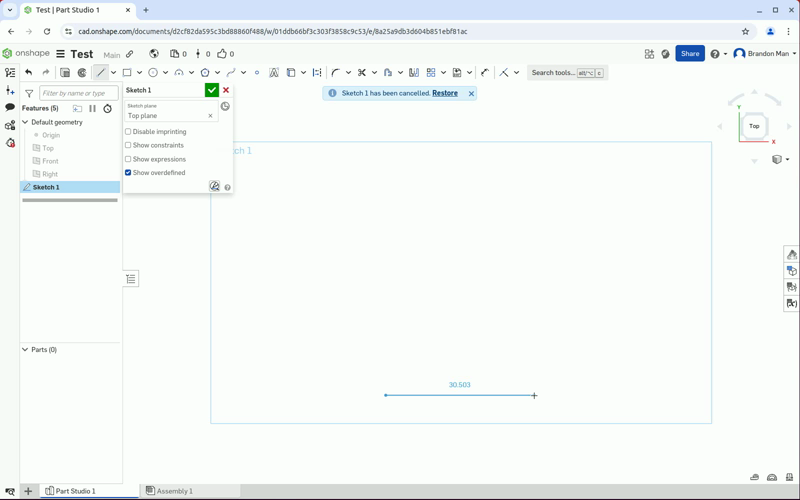
key_down(shift)
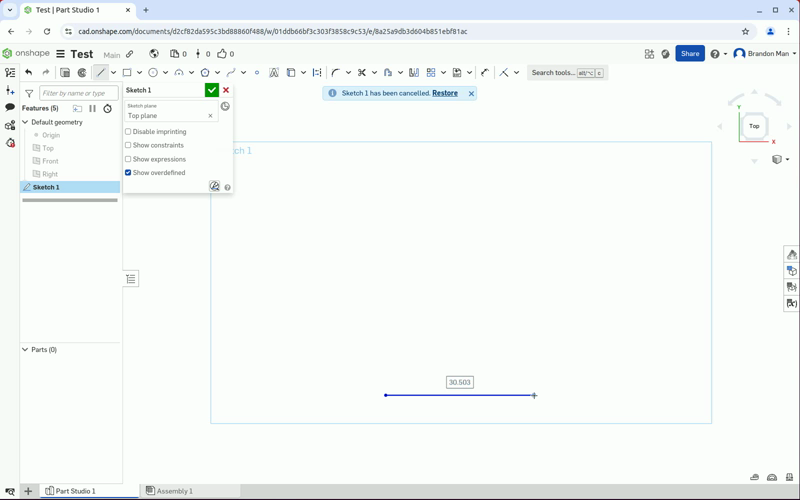
mouse_move(534, 171)
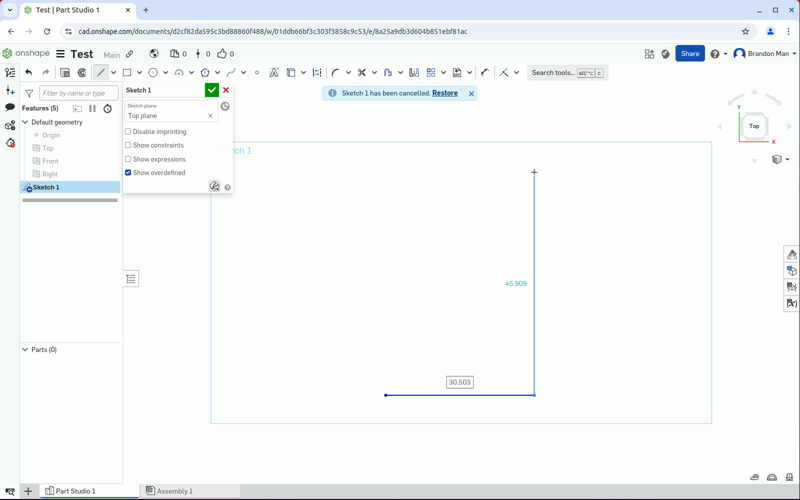
click(534, 171)
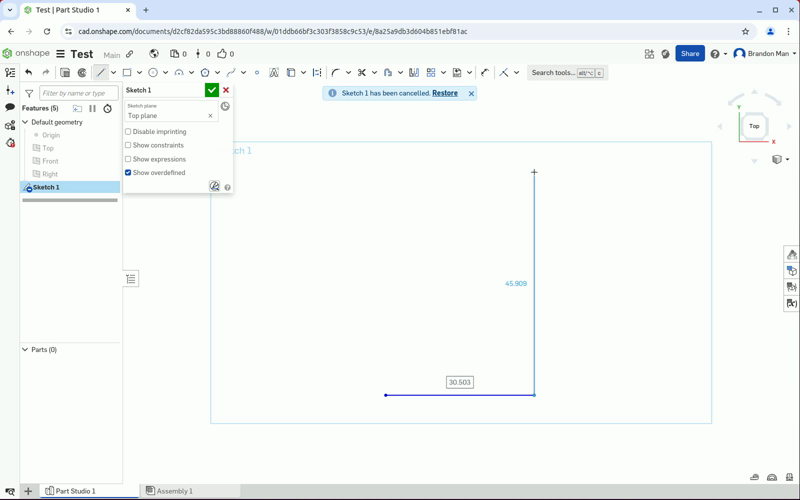
key_up(shift)
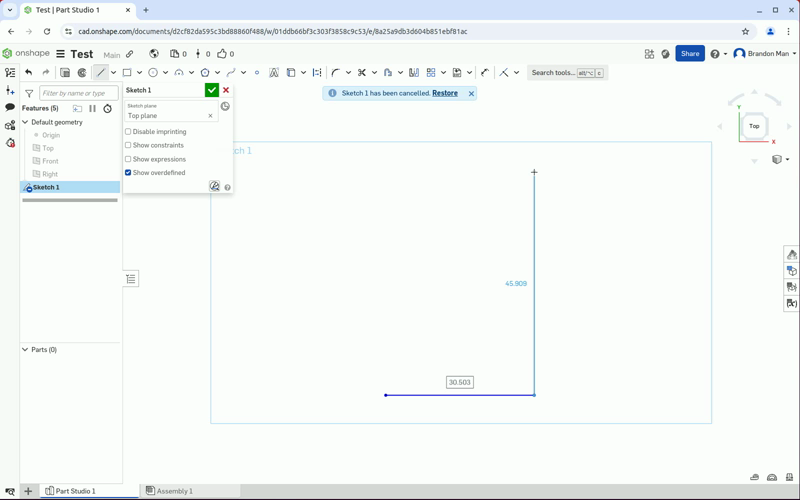
key_down(shift)
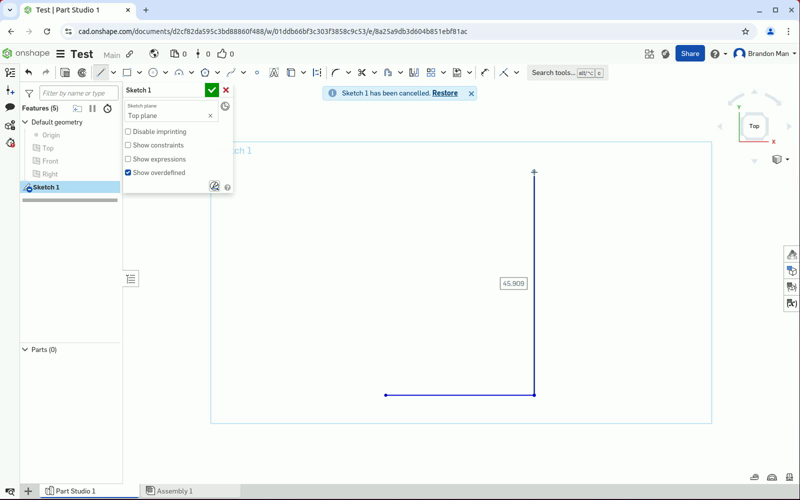
mouse_move(385, 171)
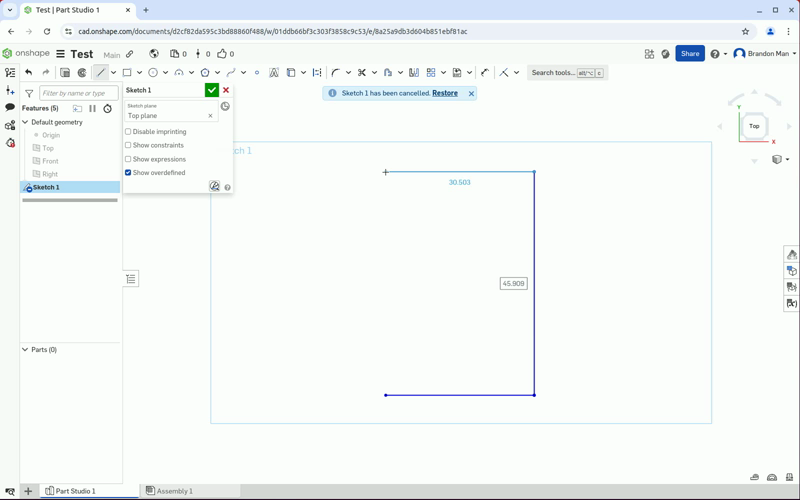
click(385, 171)
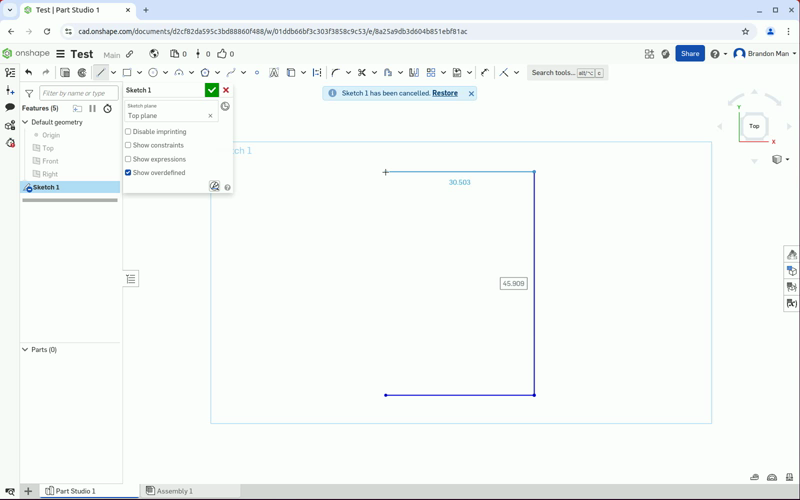
key_up(shift)
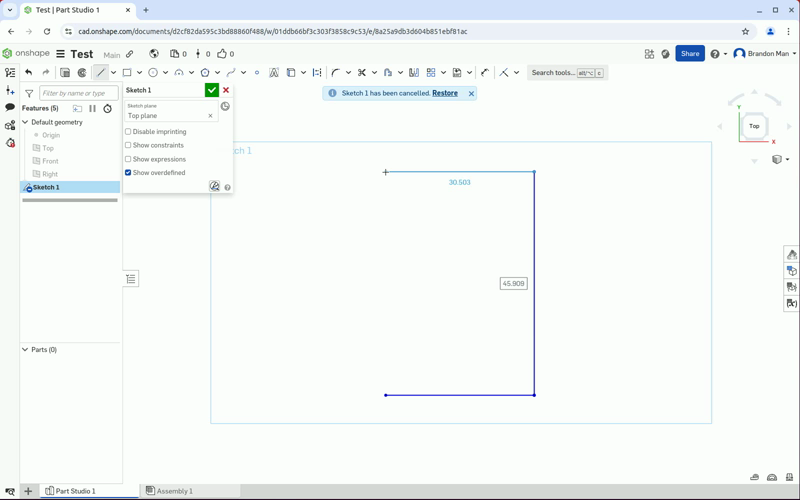
key_down(shift)
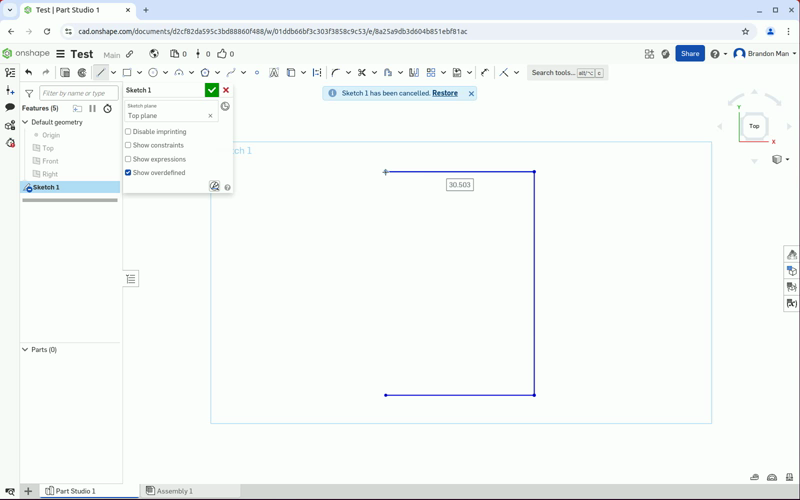
mouse_move(385, 395)
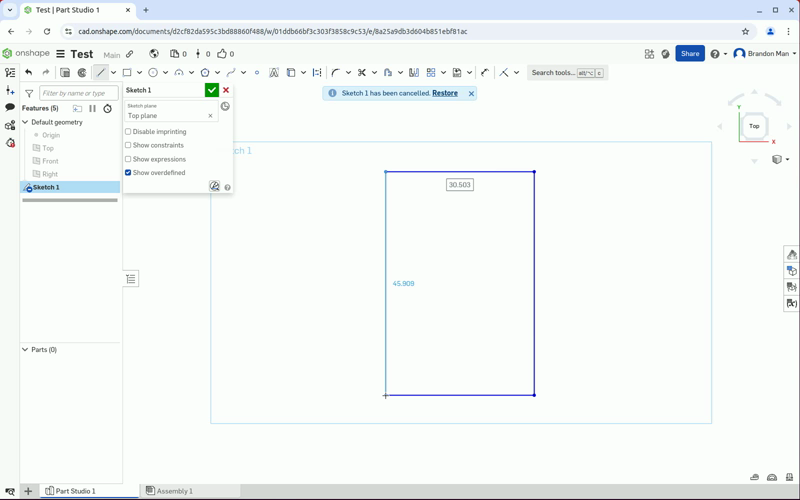
key_up(shift)
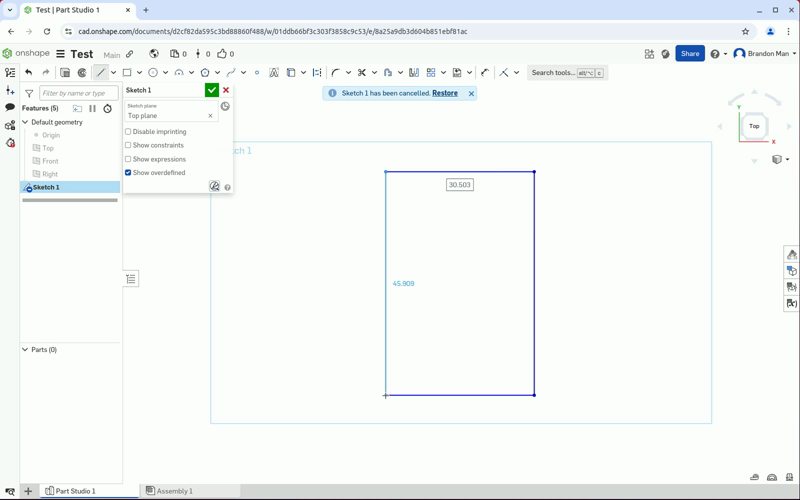
click(385, 395)
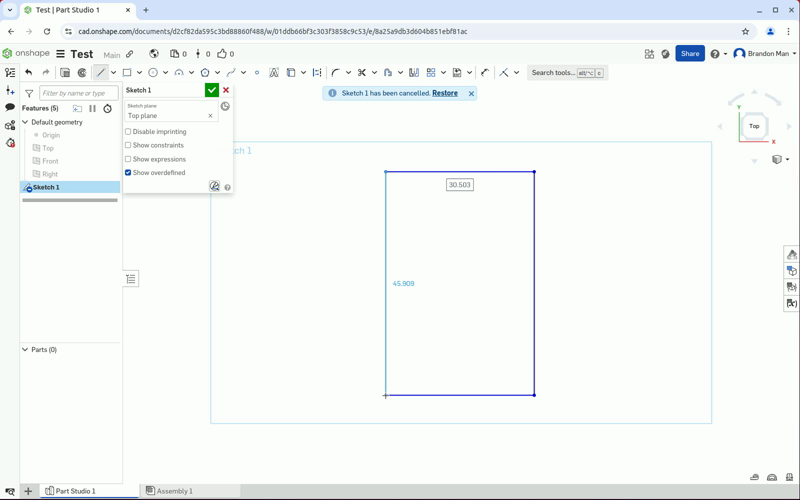
key(esc)
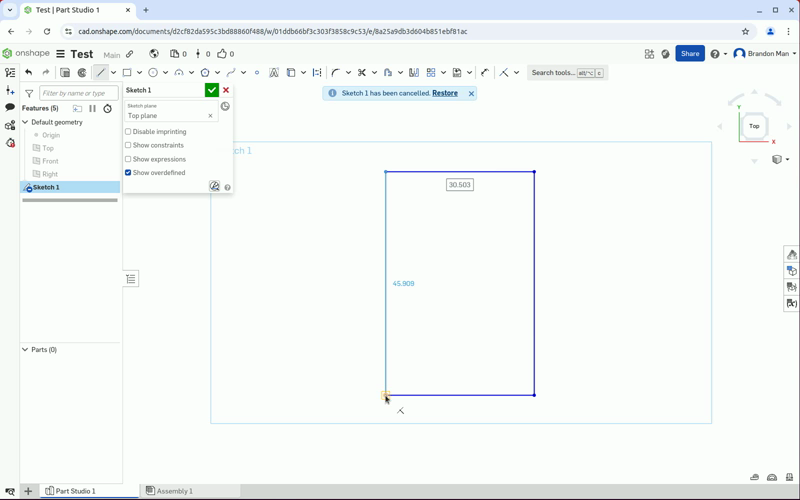
mouse_move(443, 331)
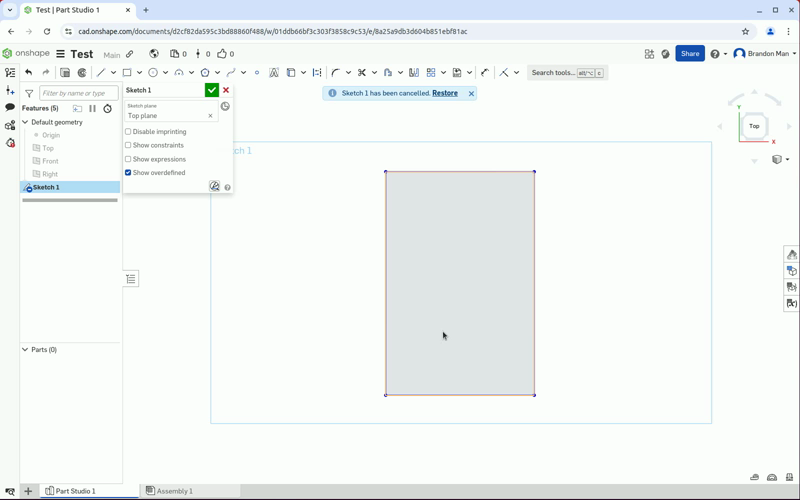
click(443, 331)
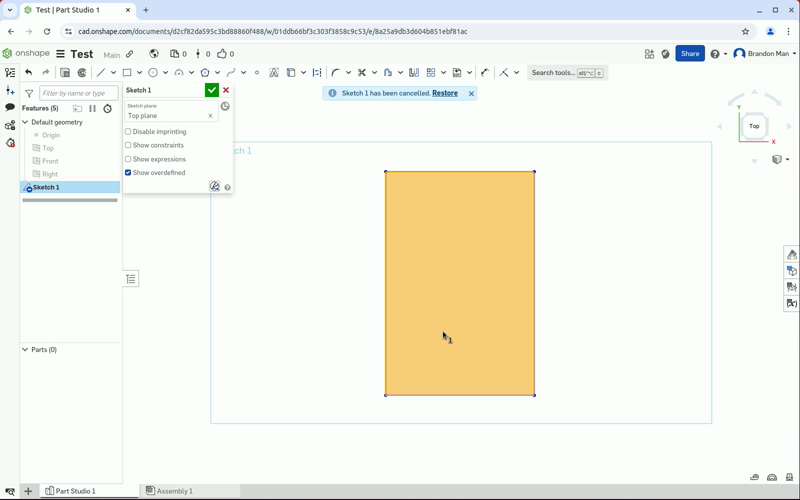
mouse_move(73, 352)
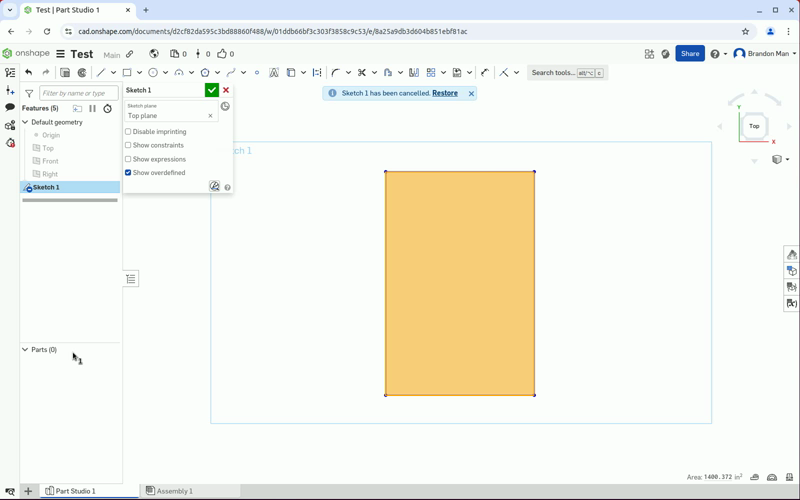
key(shift+y)
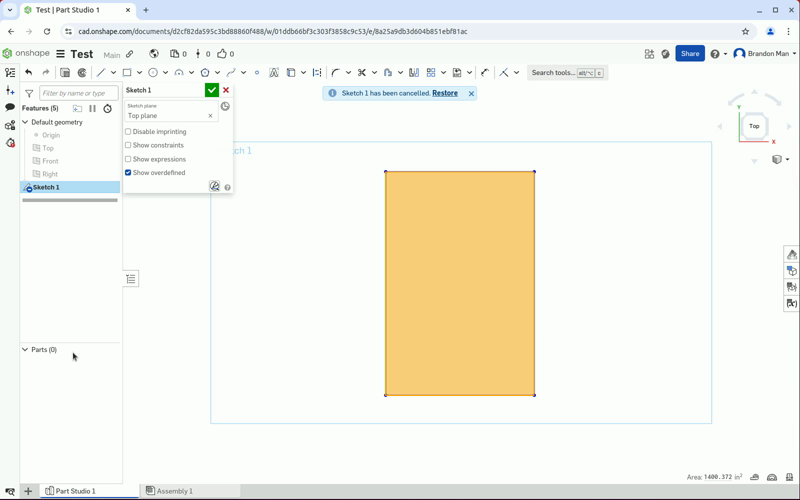
key(shift+e)
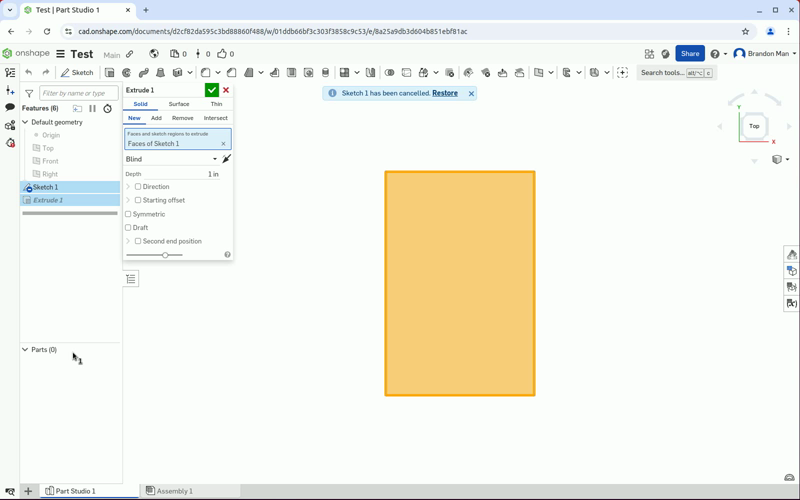
mouse_move(143, 106)
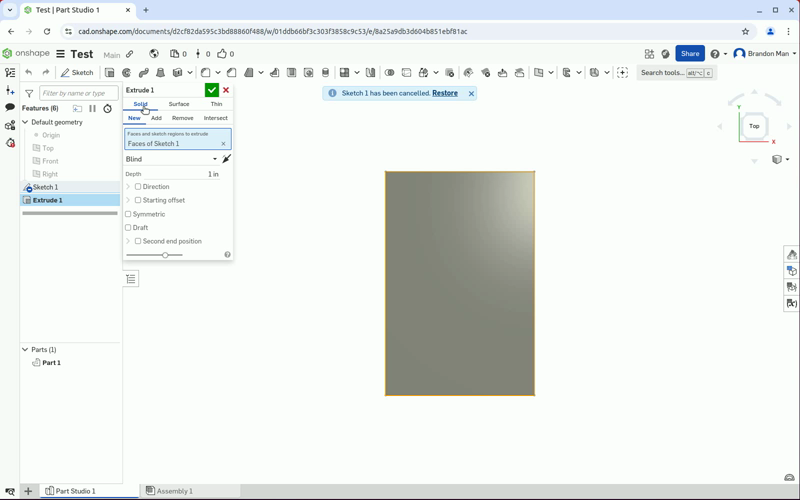
click(143, 106)
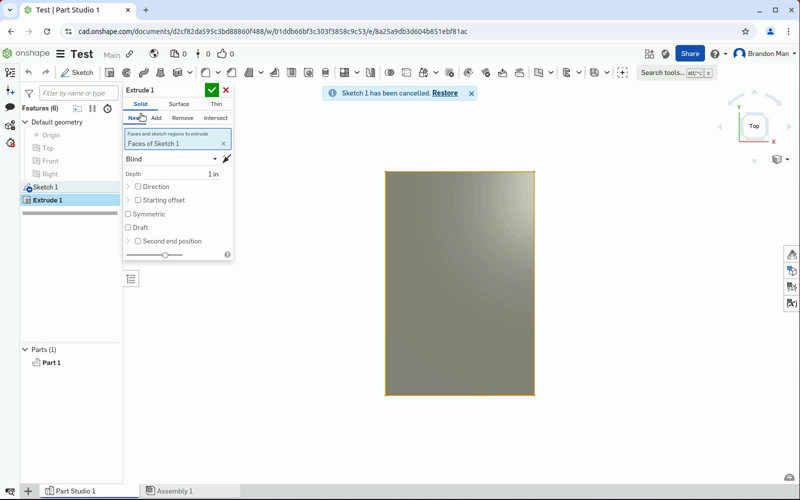
mouse_move(137, 120)
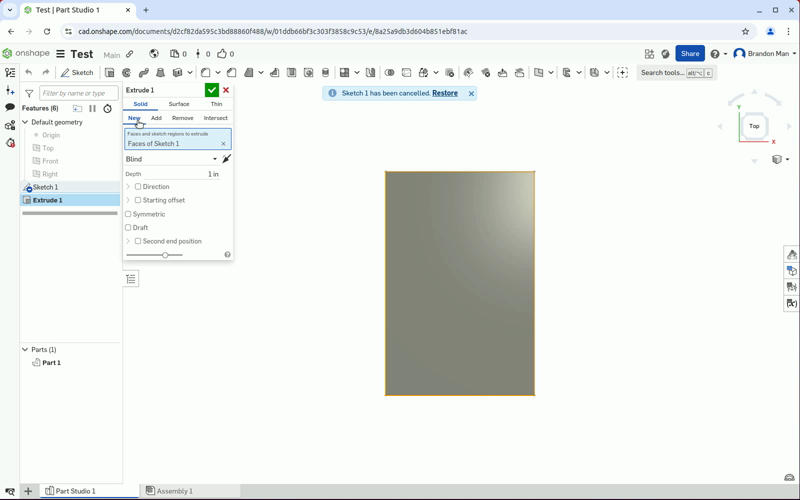
click(137, 120)
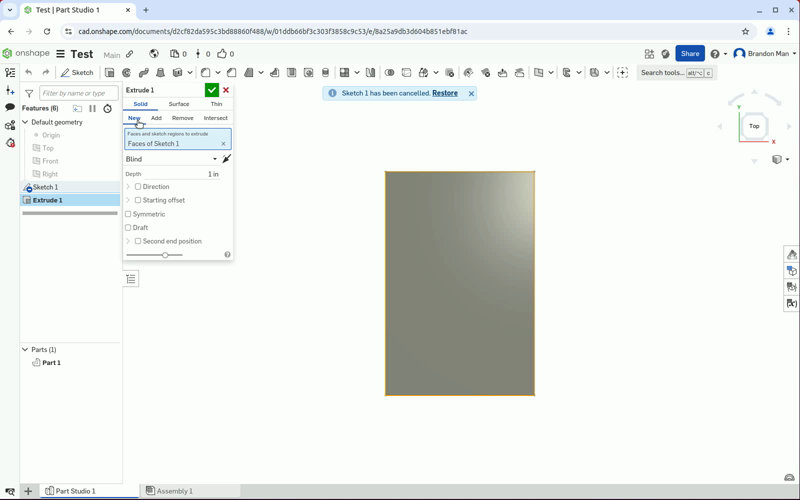
key(tab, 4)
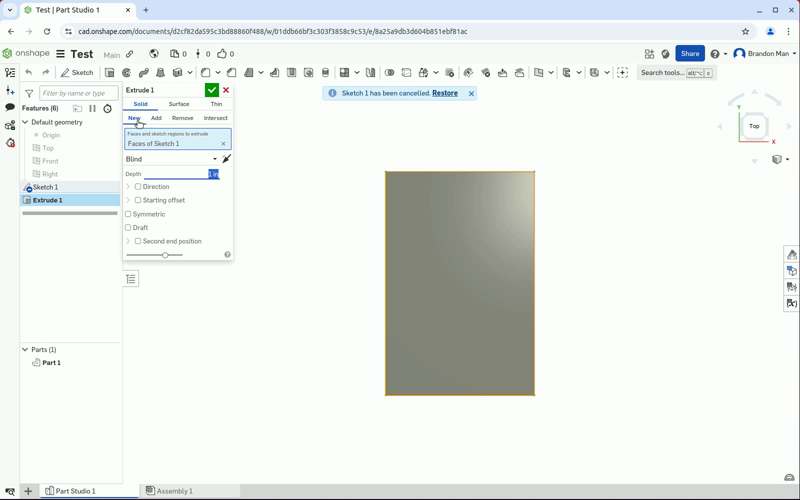
text(0.722)
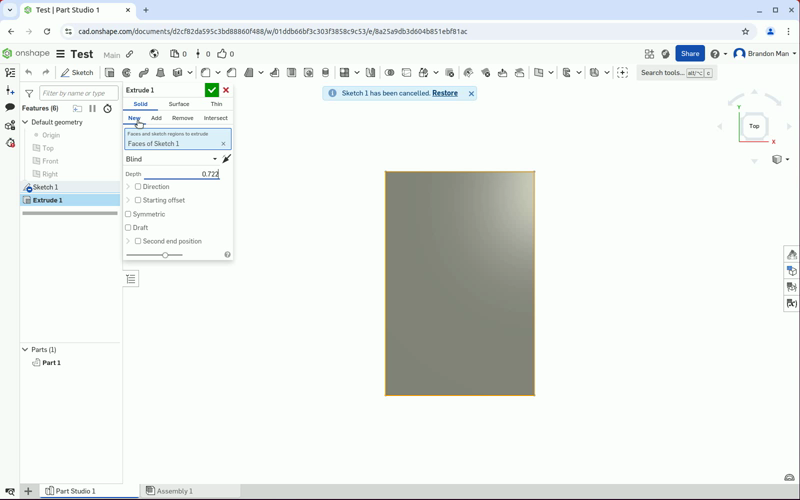
key(enter)
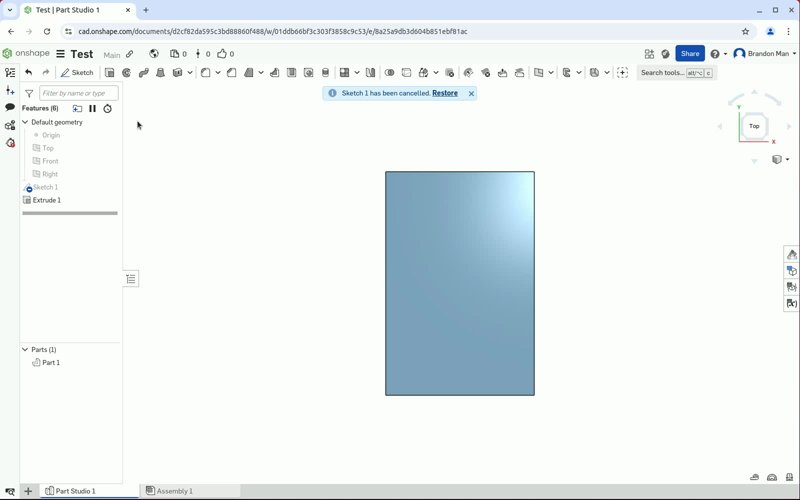
key(shift+h)
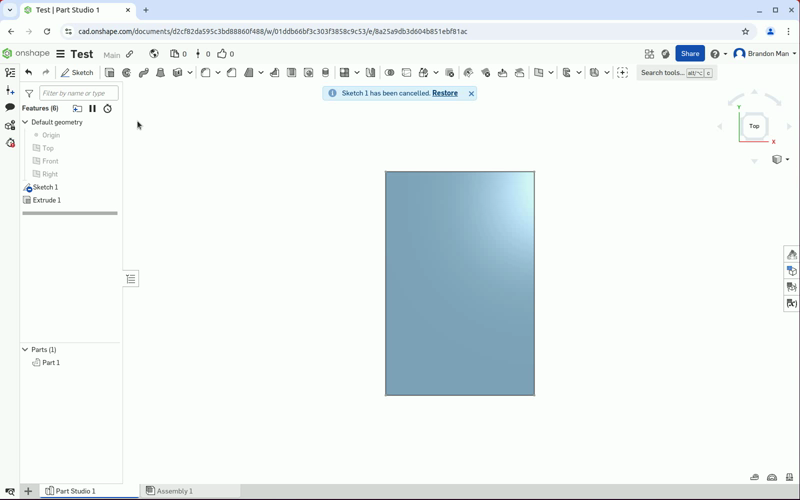
key(shift+h)
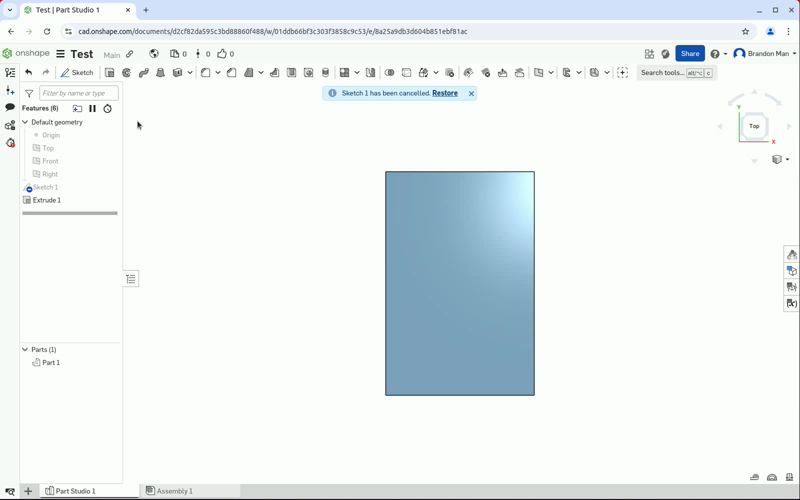
mouse_move(73, 189)
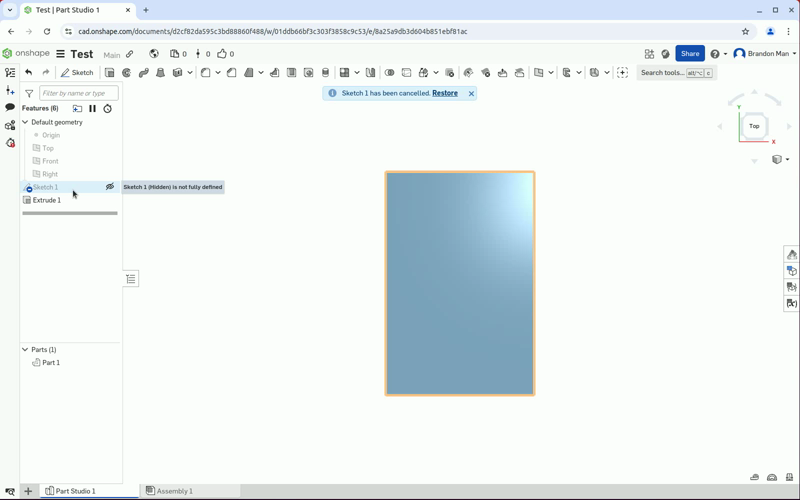
click(73, 189)
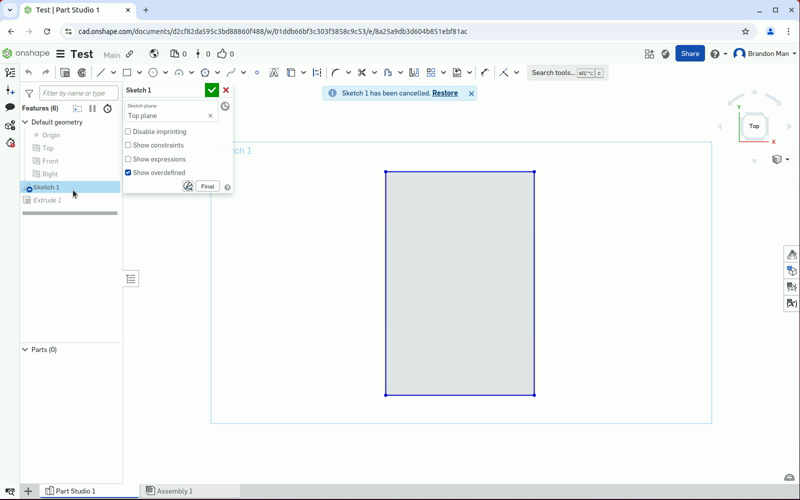
mouse_move(229, 92)
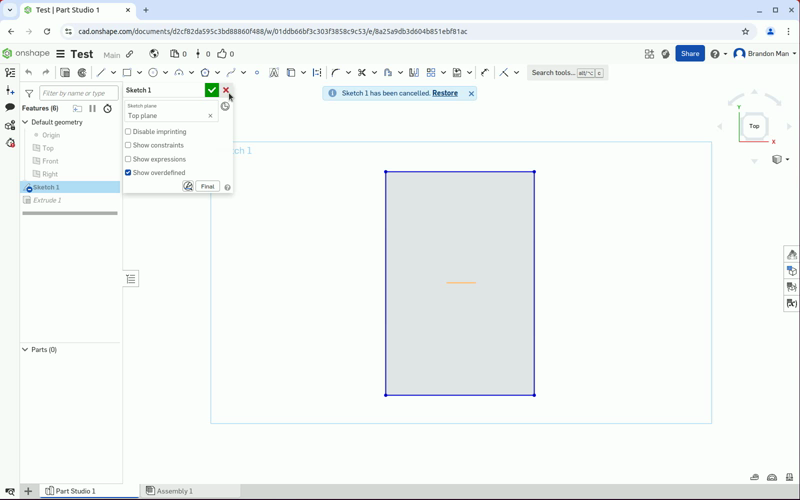
click(229, 92)
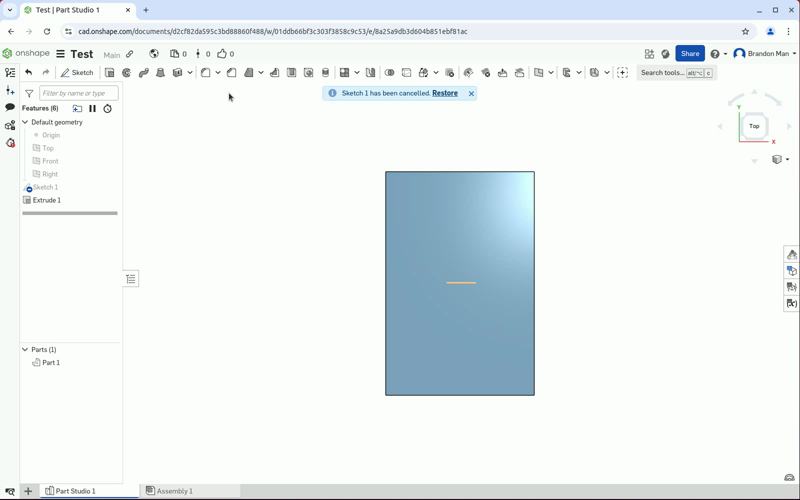
mouse_move(541, 75)
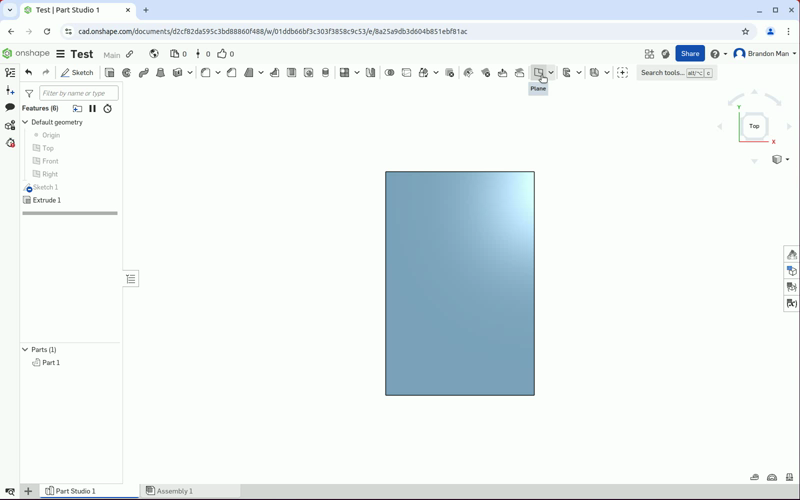
click(541, 75)
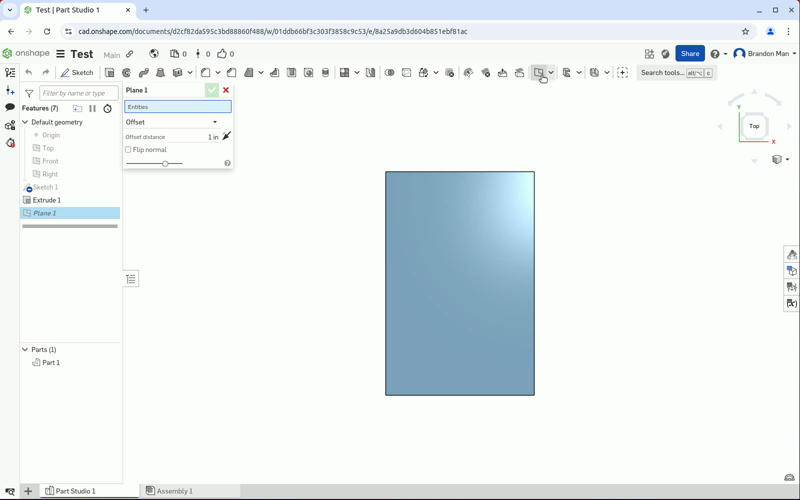
mouse_move(73, 150)
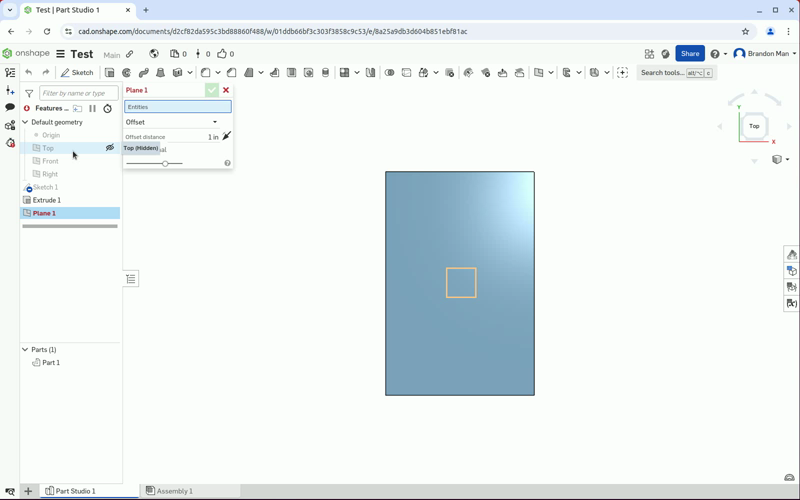
click(73, 150)
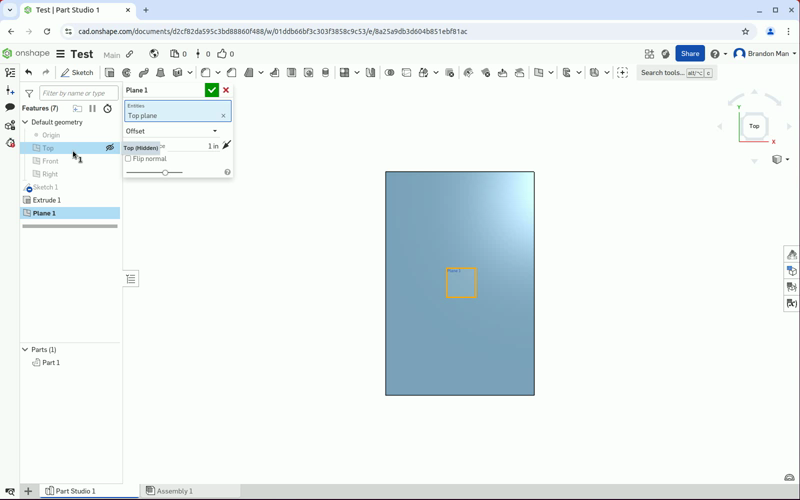
key(tab, 2)
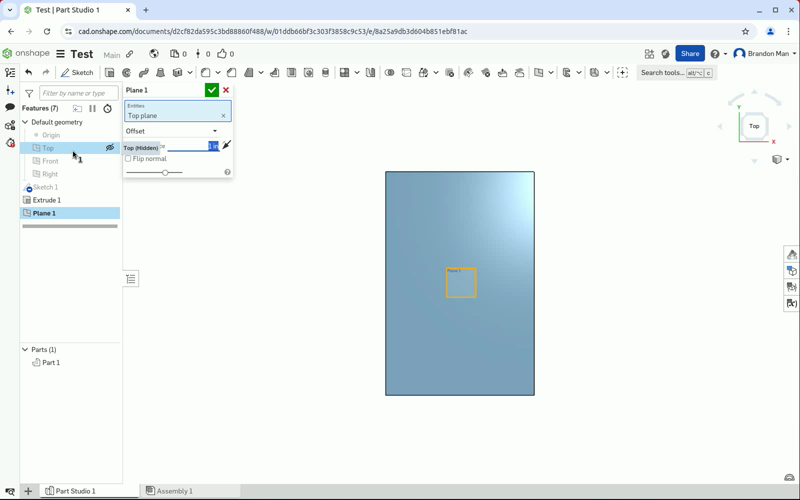
text(0.709)
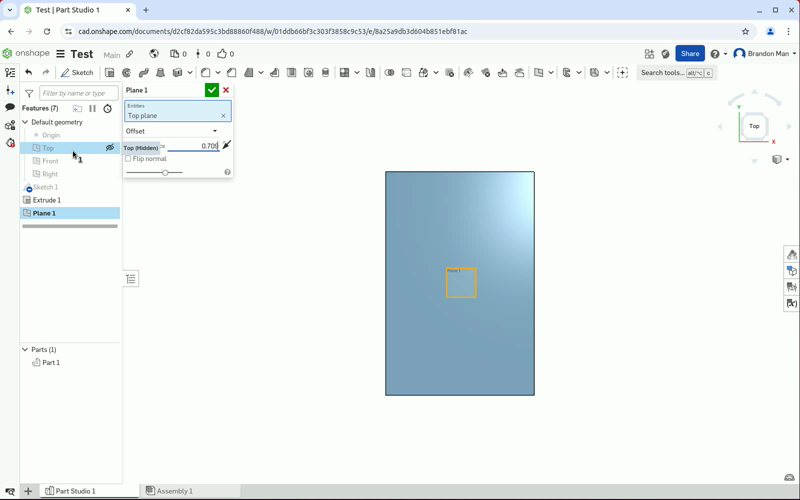
key(enter, 2)
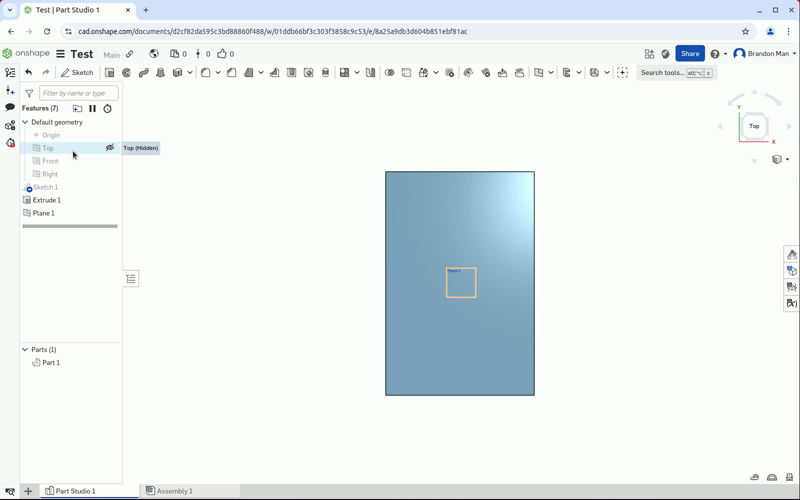
key(shift+s)
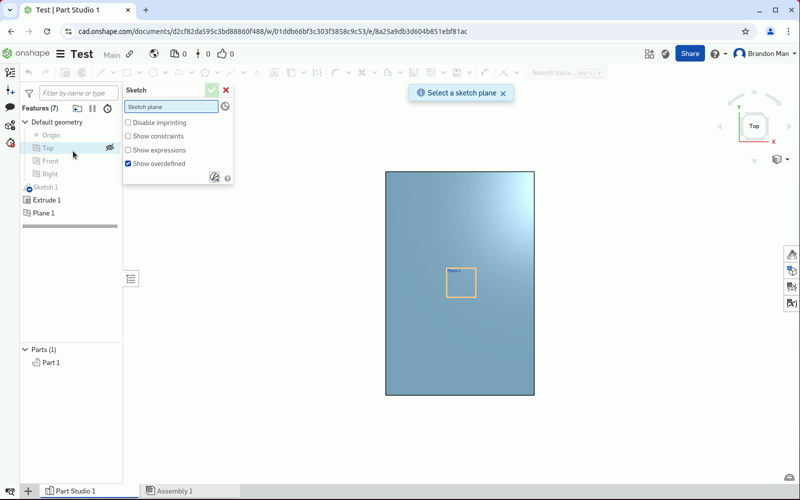
mouse_move(73, 215)
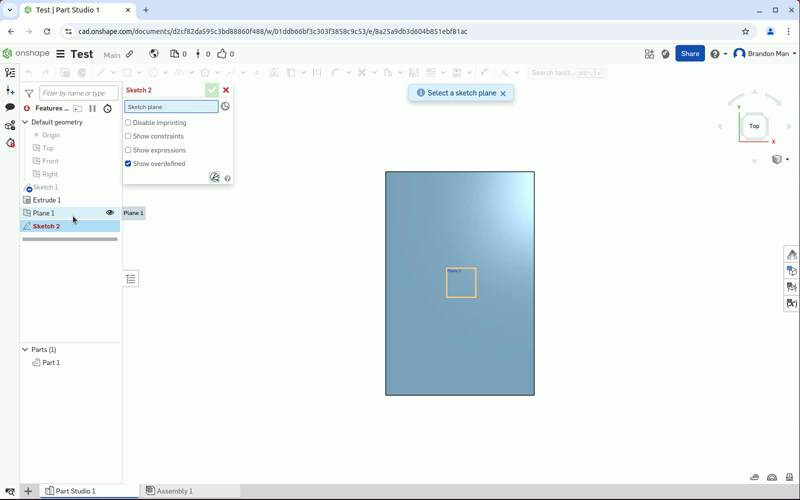
click(73, 215)
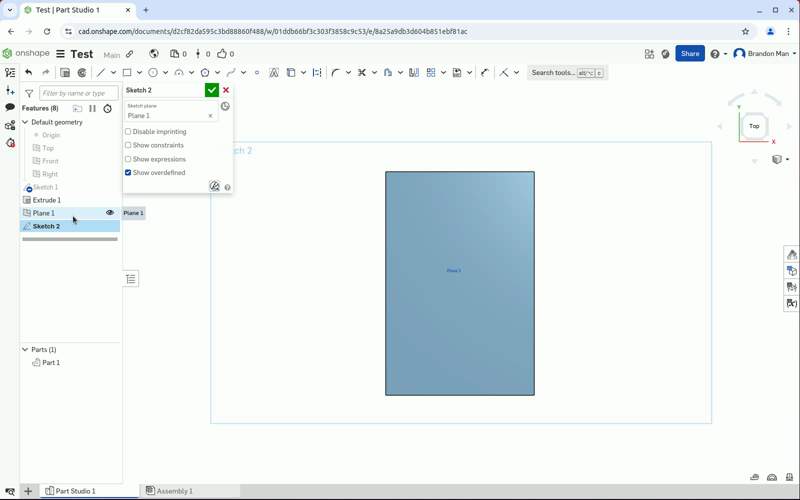
mouse_move(73, 352)
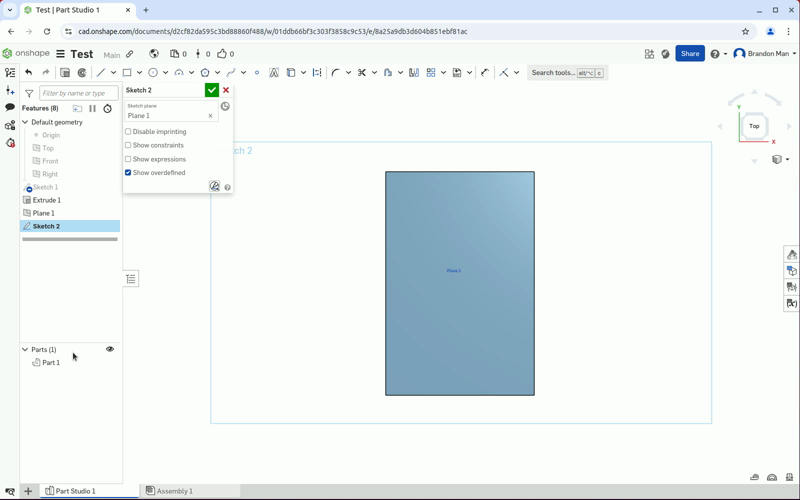
key(y)
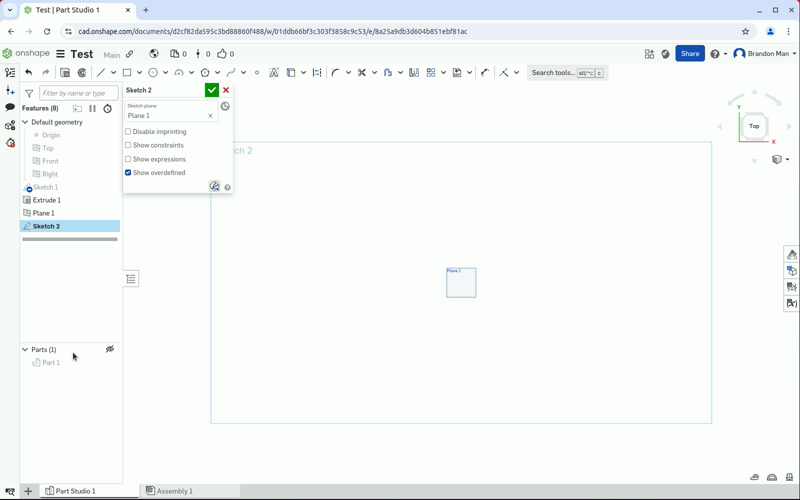
key(l)
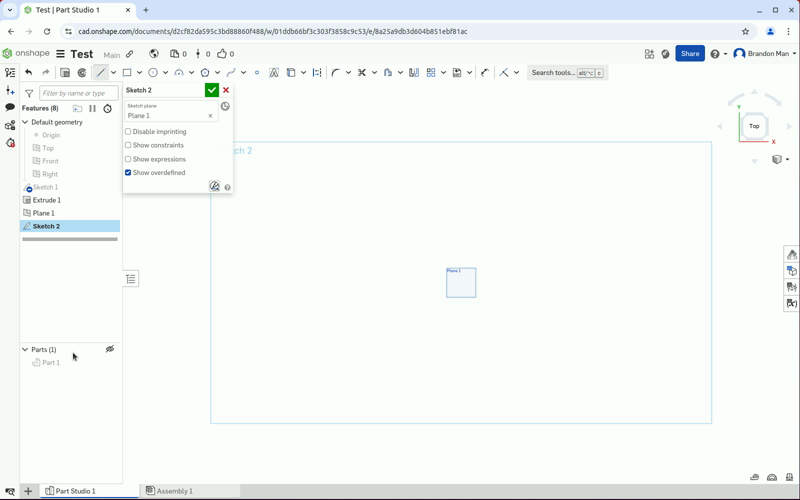
key_down(shift)
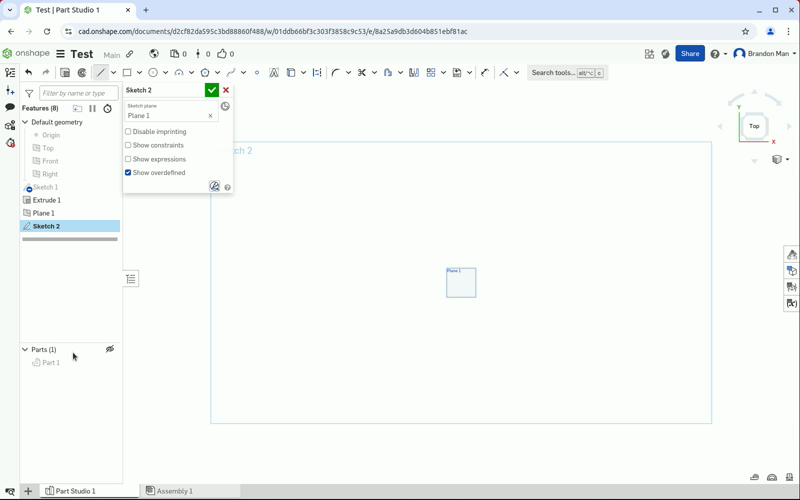
mouse_move(535, 395)
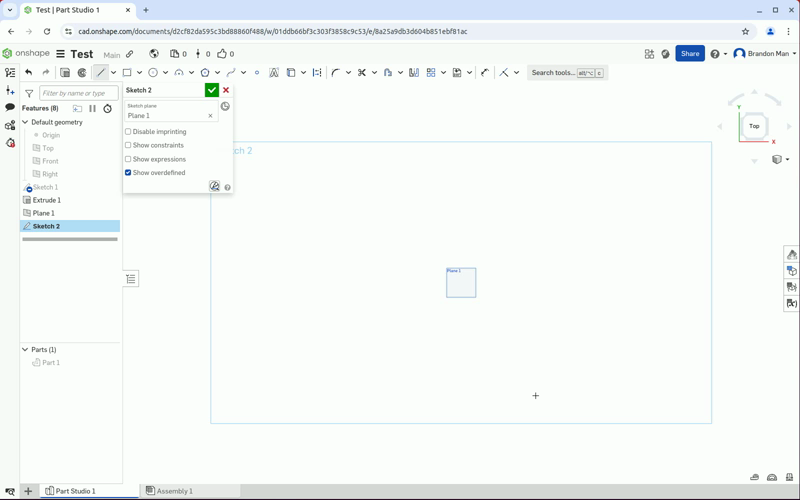
click(535, 395)
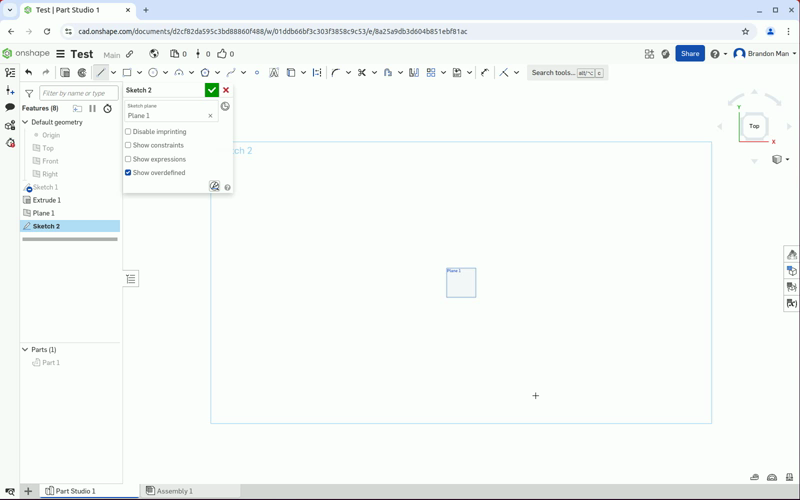
key_up(shift)
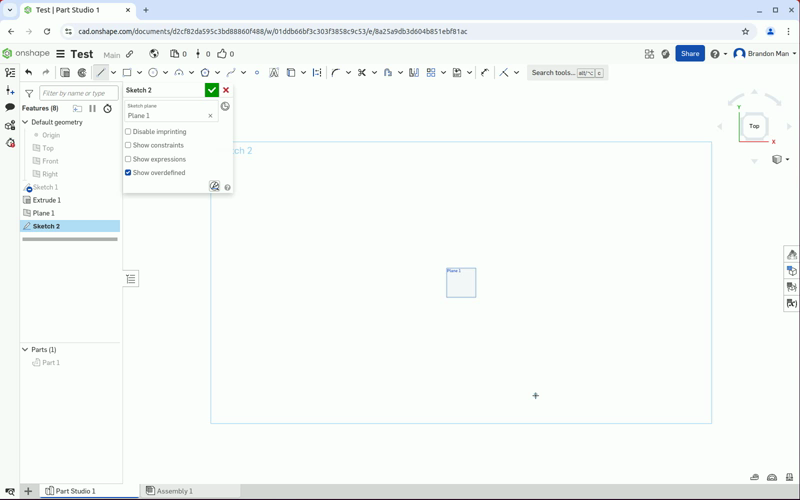
key_down(shift)
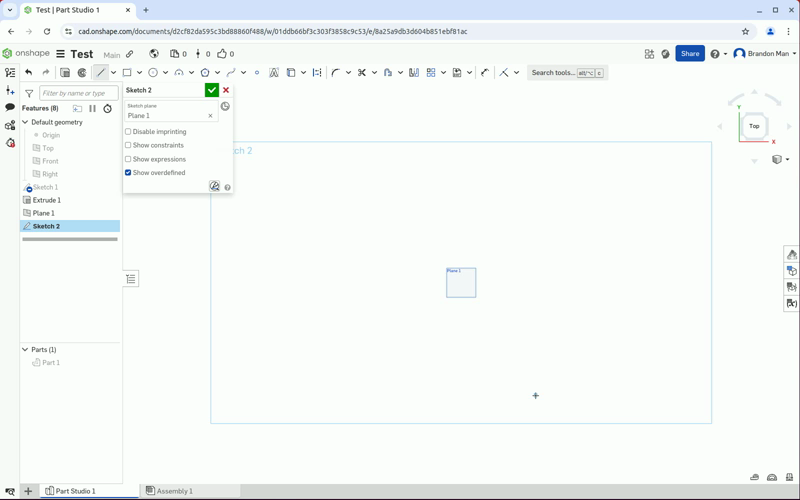
mouse_move(565, 395)
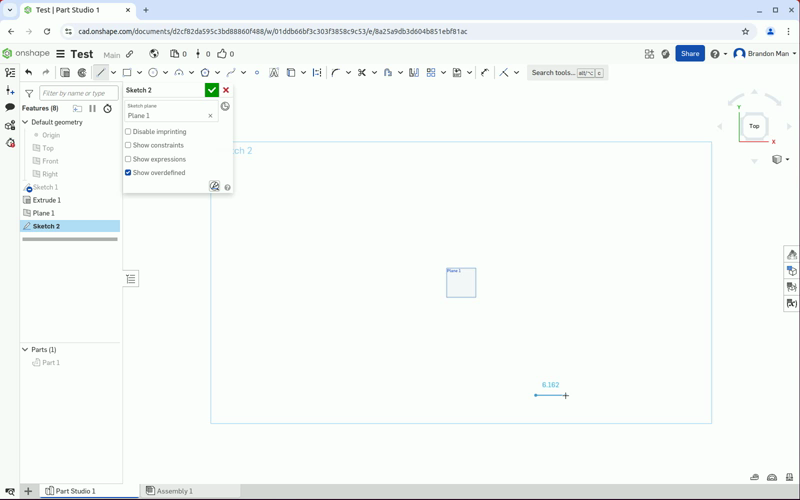
mouse_move(561, 395)
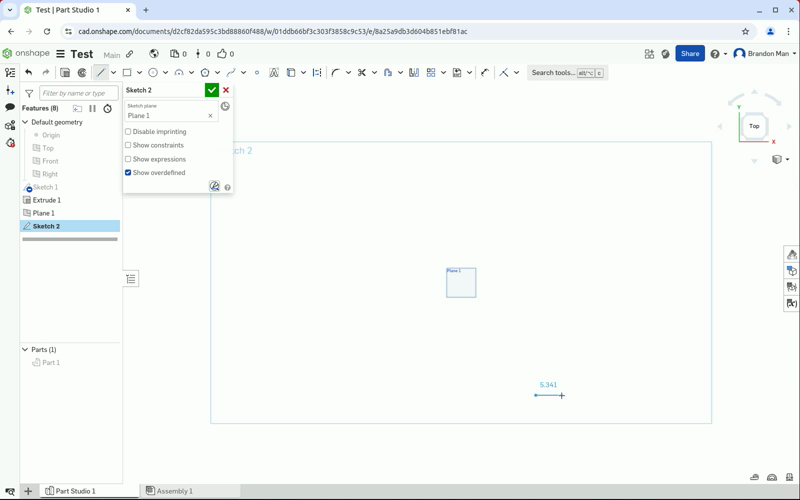
click(561, 395)
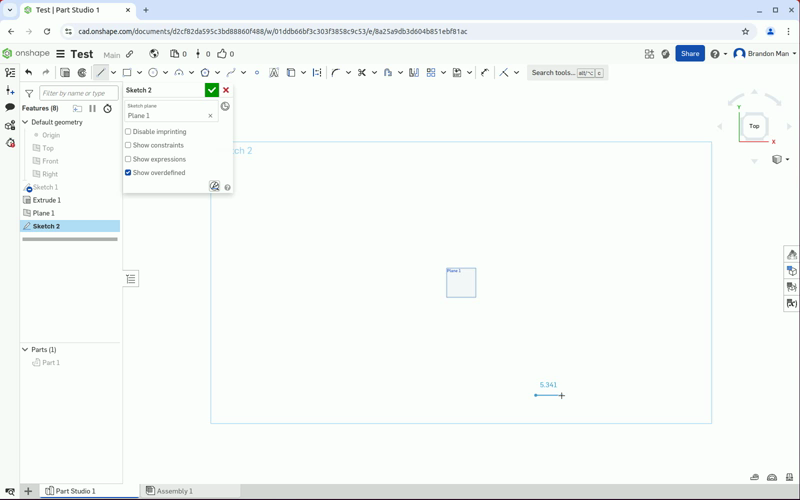
key_up(shift)
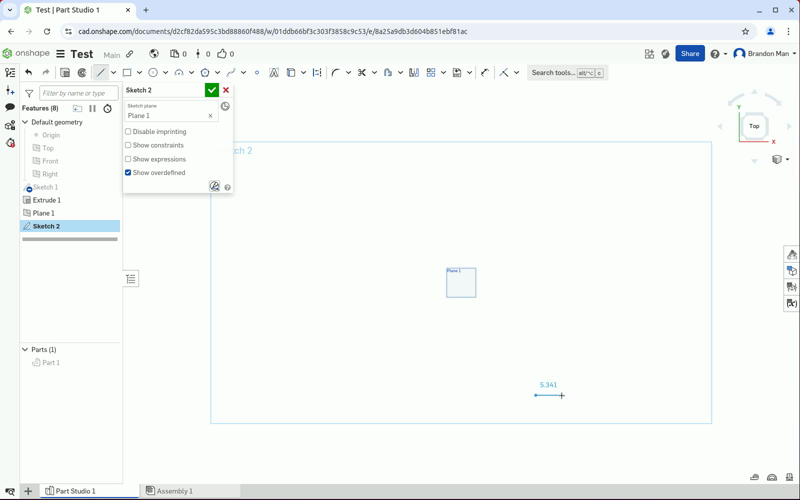
key_down(shift)
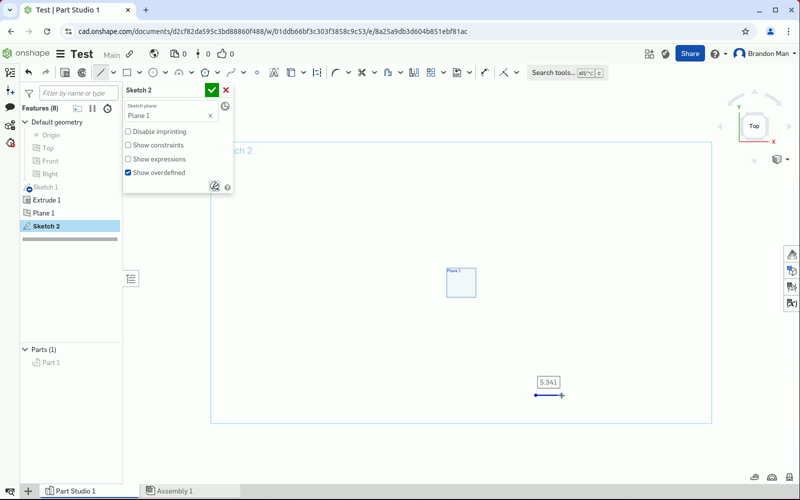
mouse_move(561, 282)
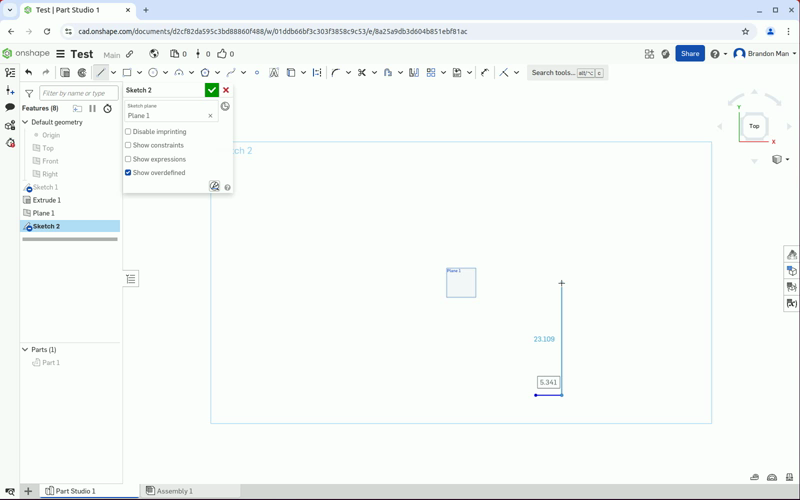
click(561, 282)
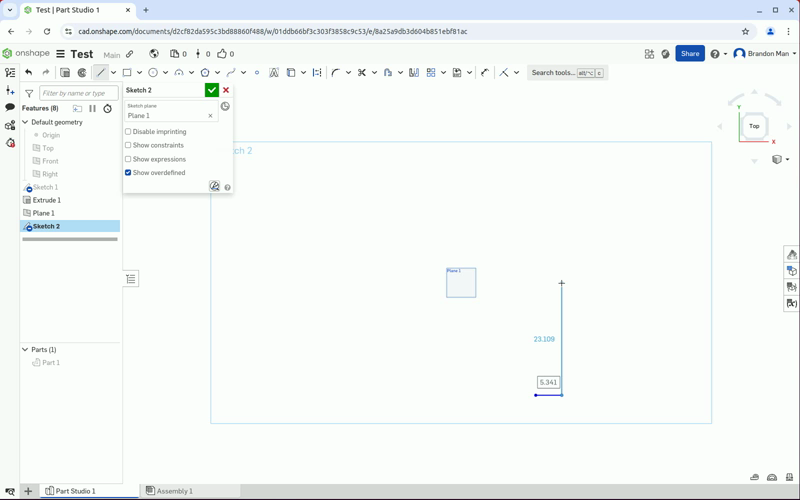
key_up(shift)
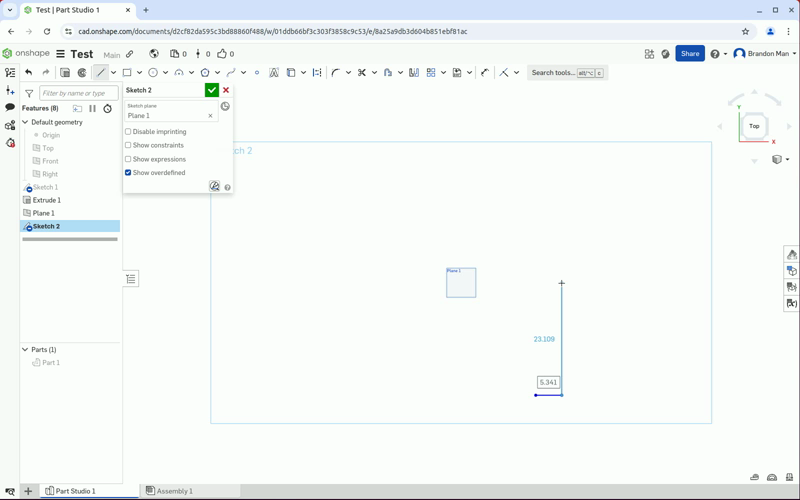
key_down(shift)
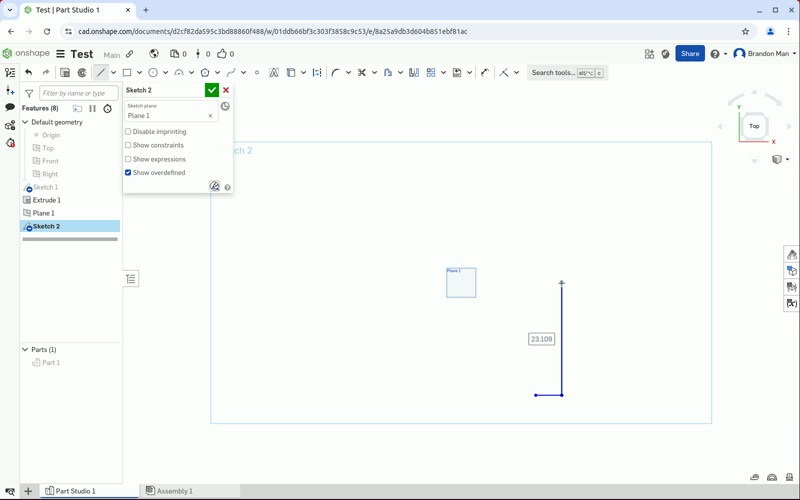
mouse_move(589, 282)
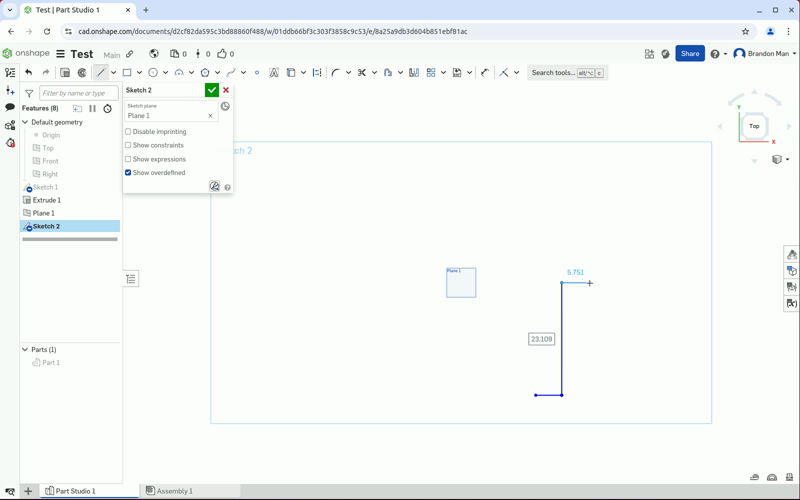
mouse_move(535, 282)
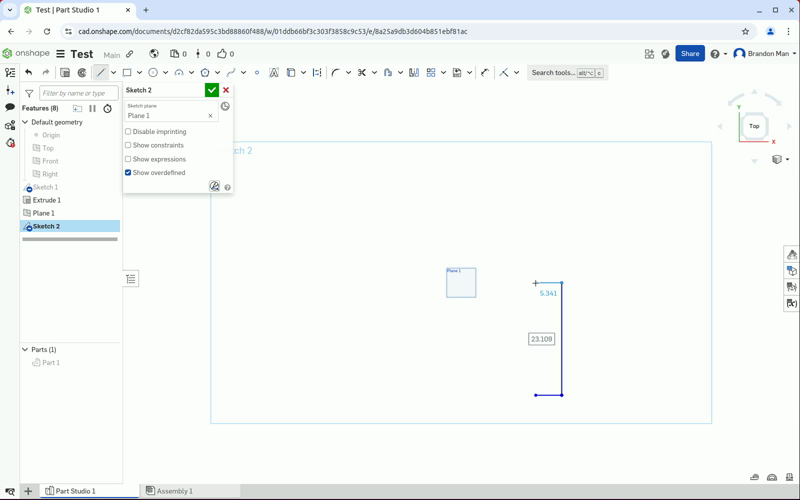
click(535, 282)
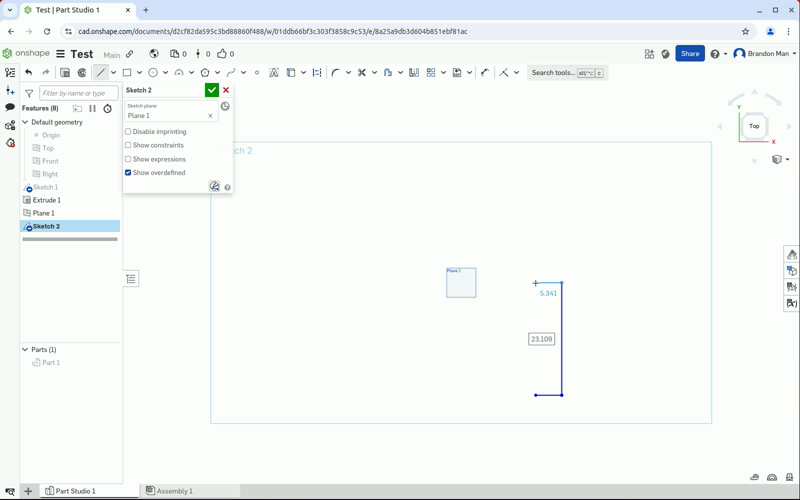
key_up(shift)
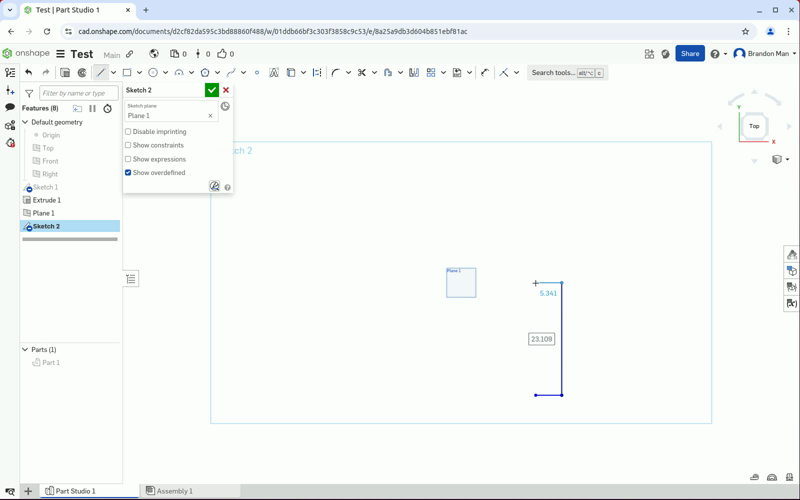
key_down(shift)
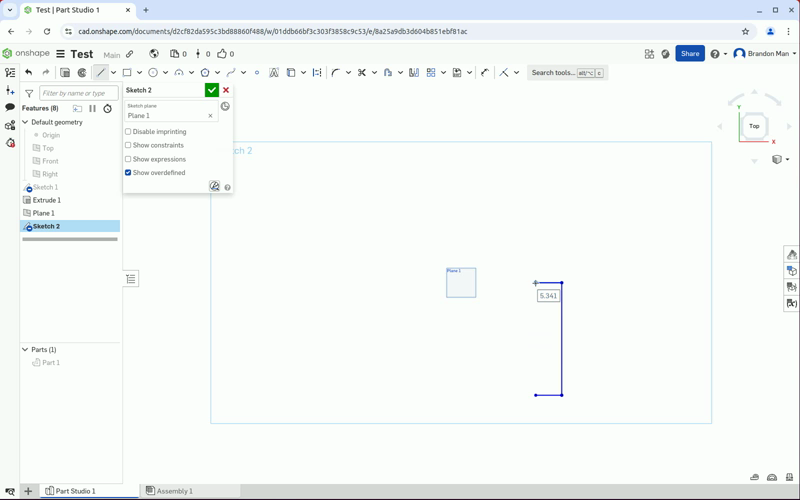
mouse_move(535, 395)
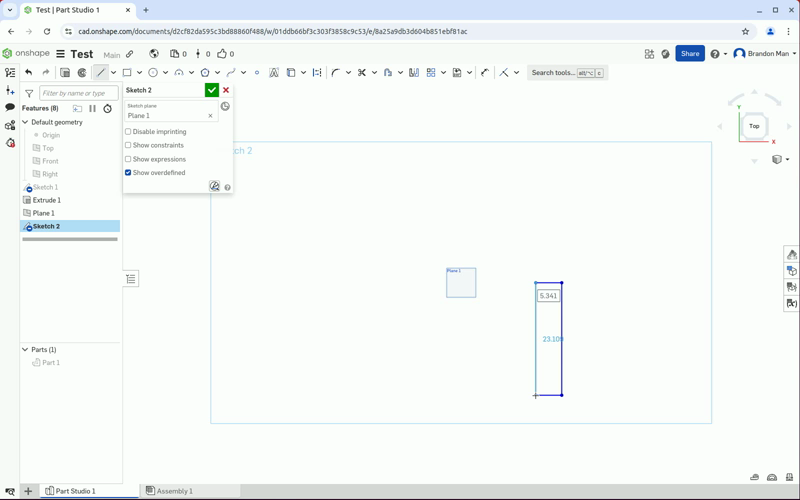
key_up(shift)
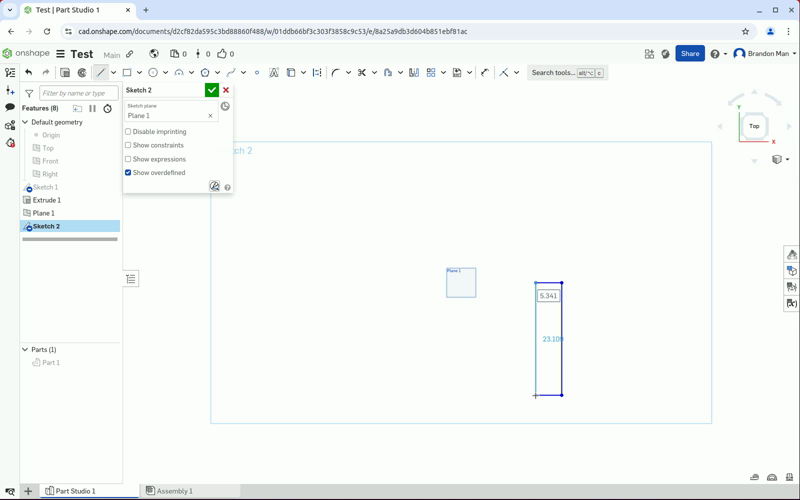
click(535, 395)
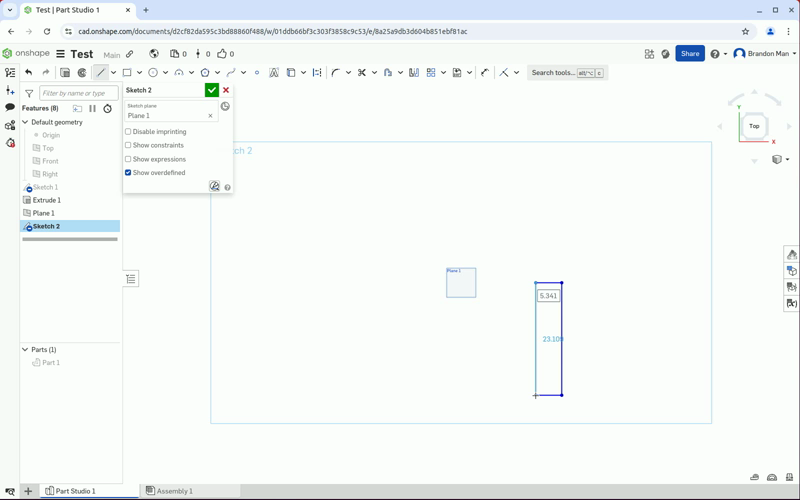
key(esc)
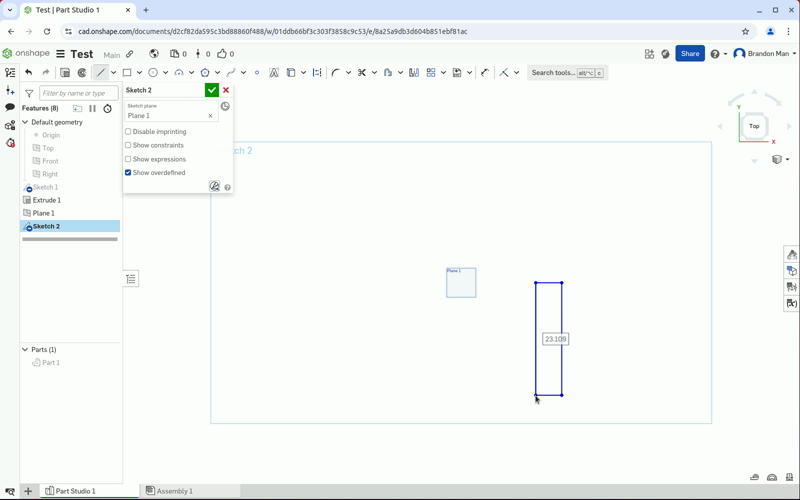
mouse_move(538, 324)
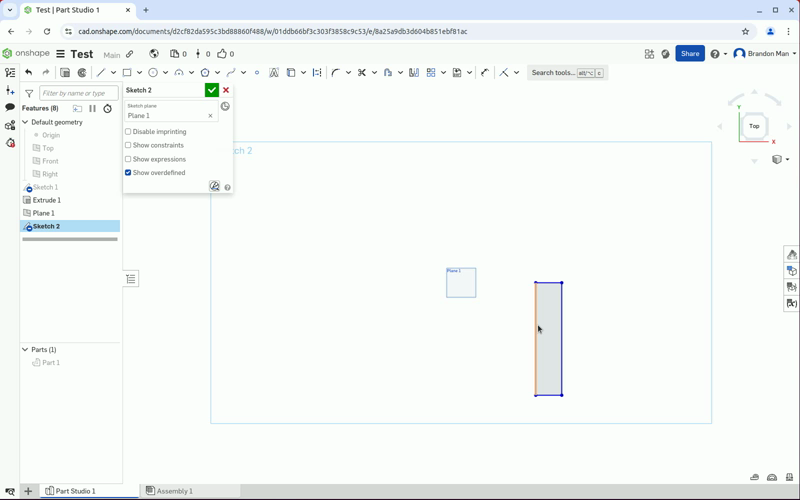
click(538, 324)
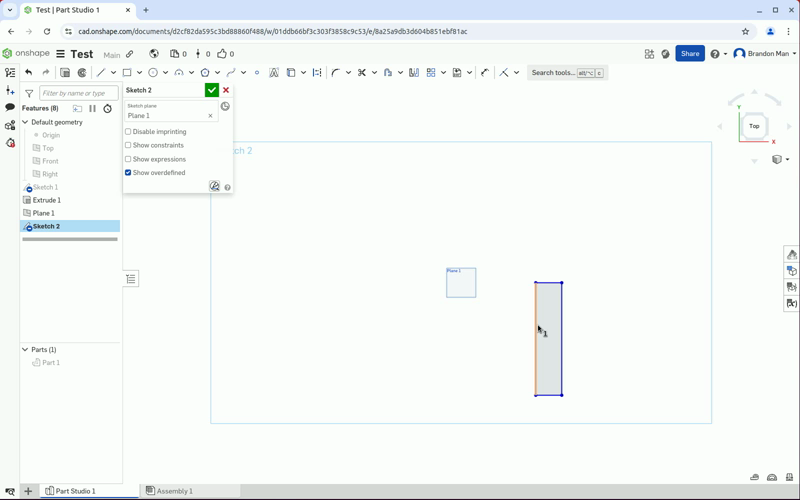
mouse_move(73, 352)
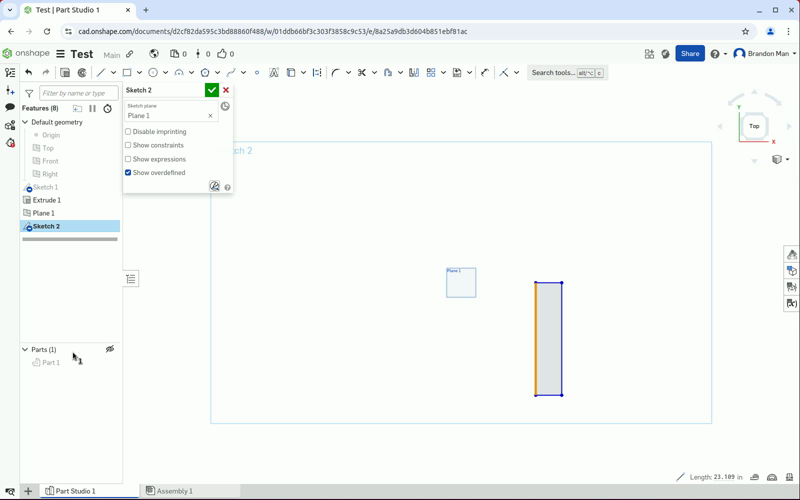
key(shift+y)
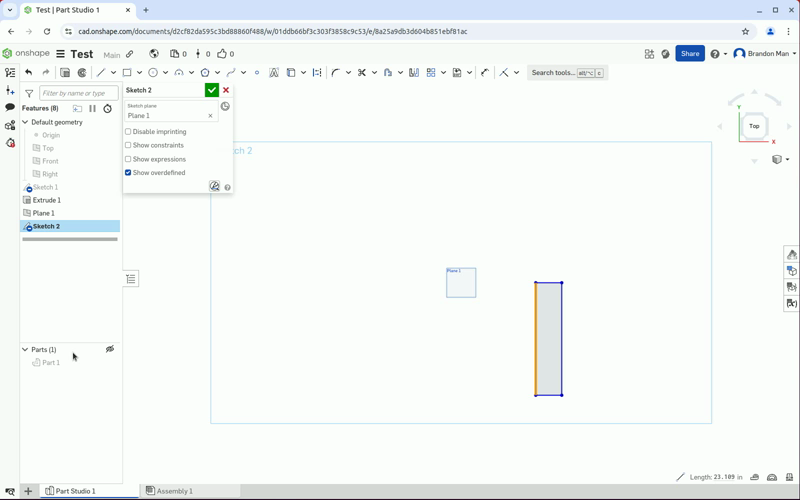
key(shift+e)
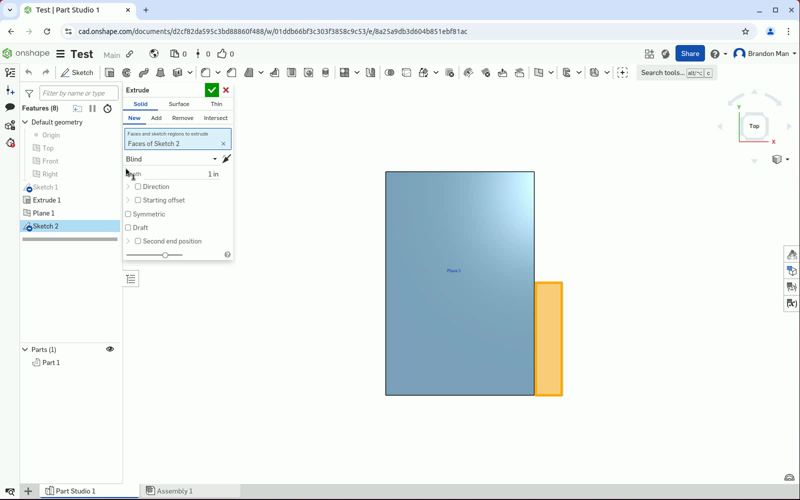
mouse_move(143, 106)
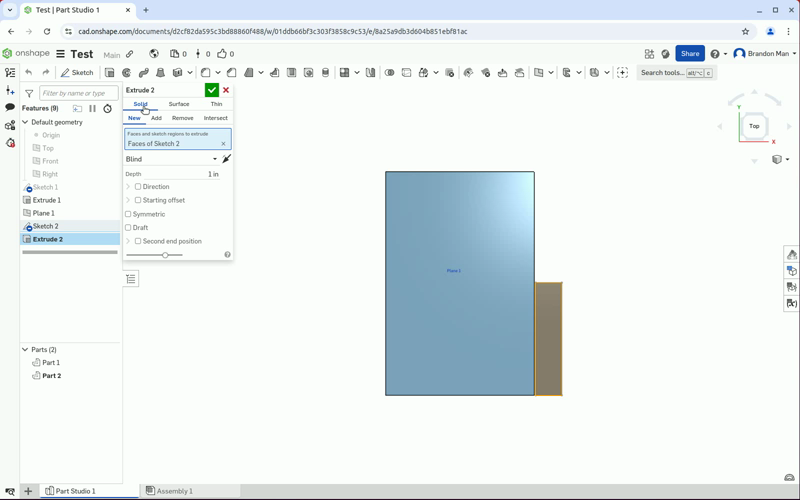
click(143, 106)
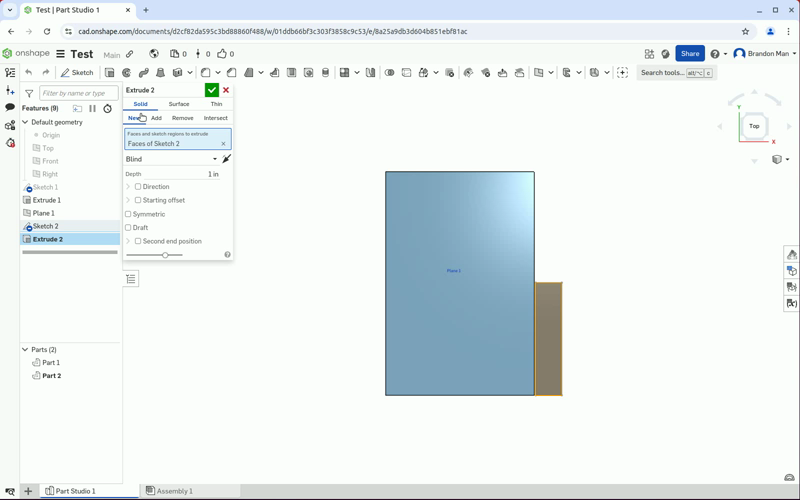
mouse_move(137, 120)
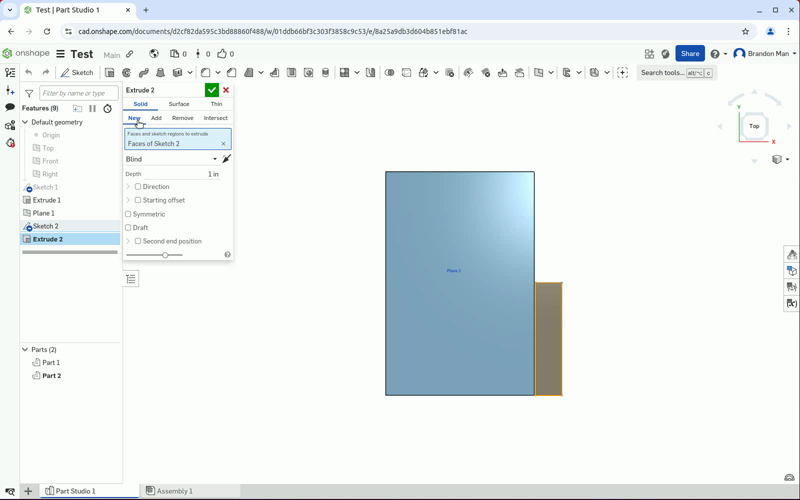
click(137, 120)
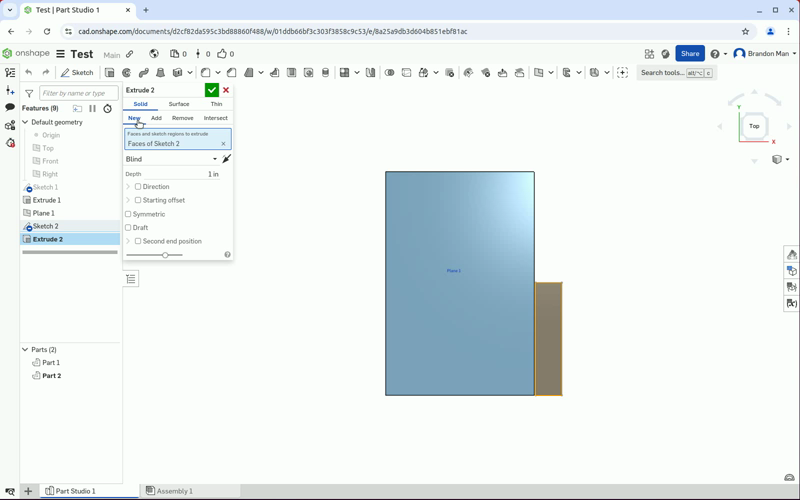
key(tab, 4)
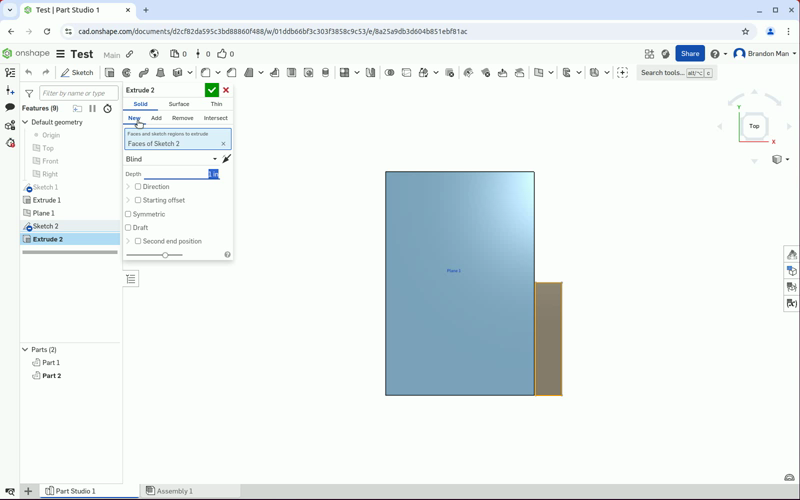
text(-0.722)
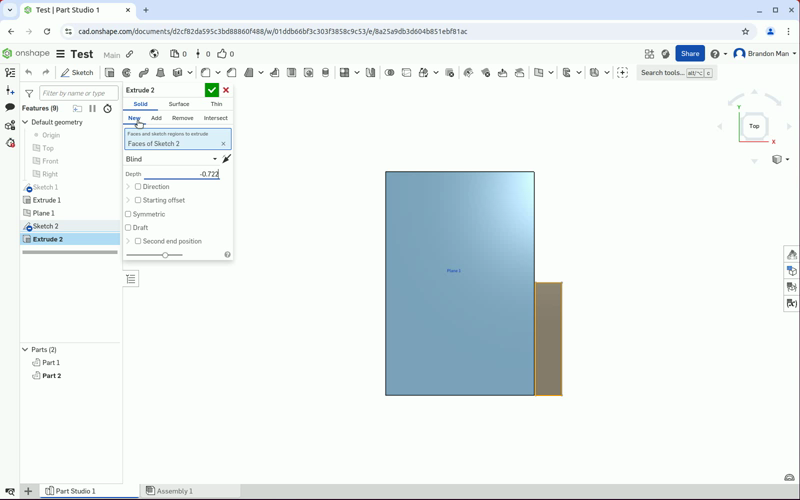
key(enter)
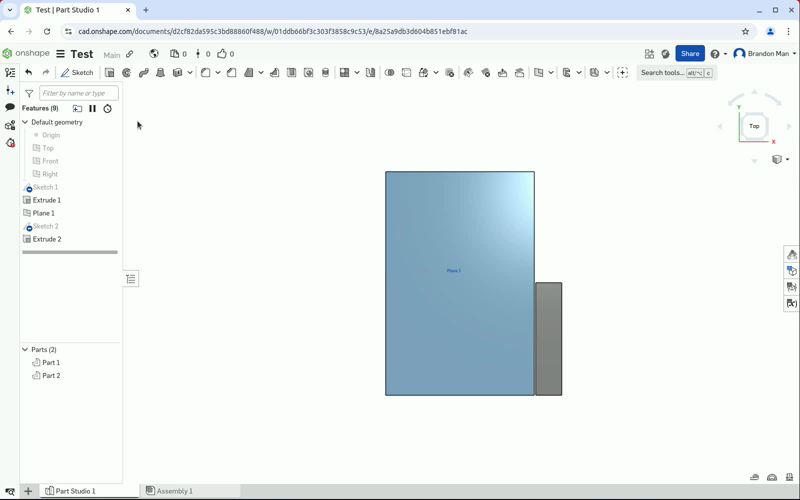
key(shift+h)
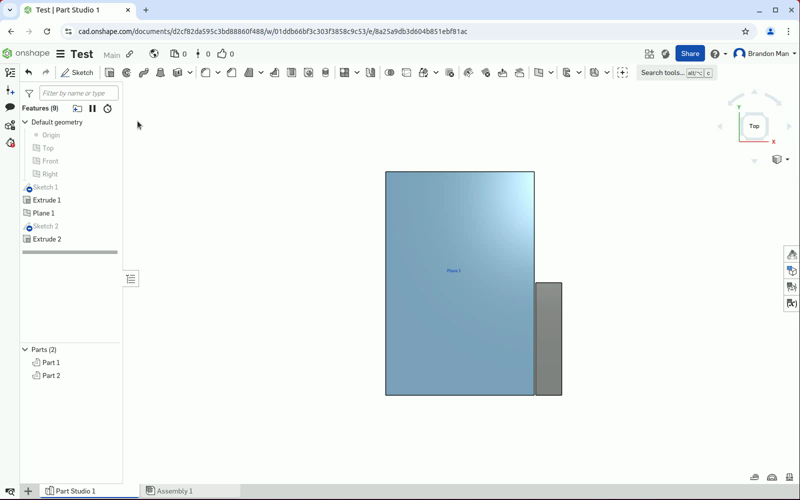
key(shift+h)
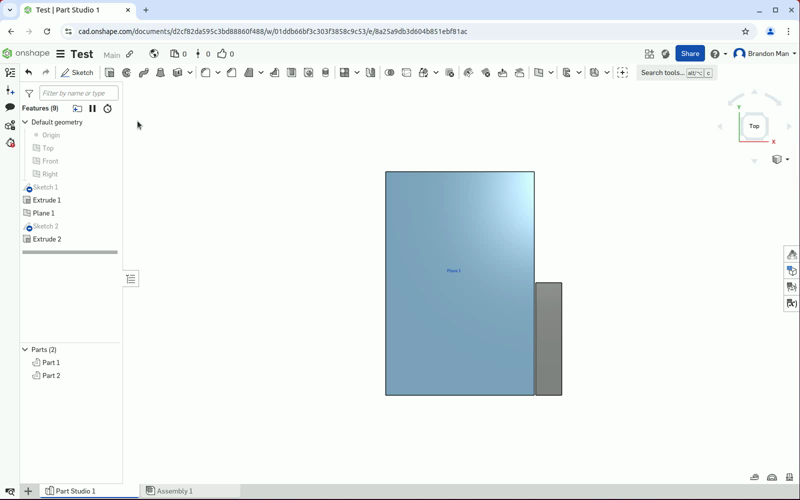
mouse_move(73, 189)
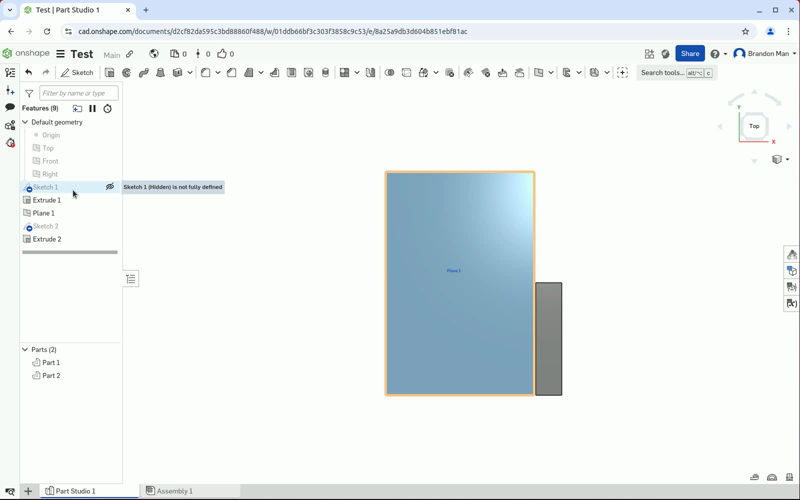
click(73, 189)
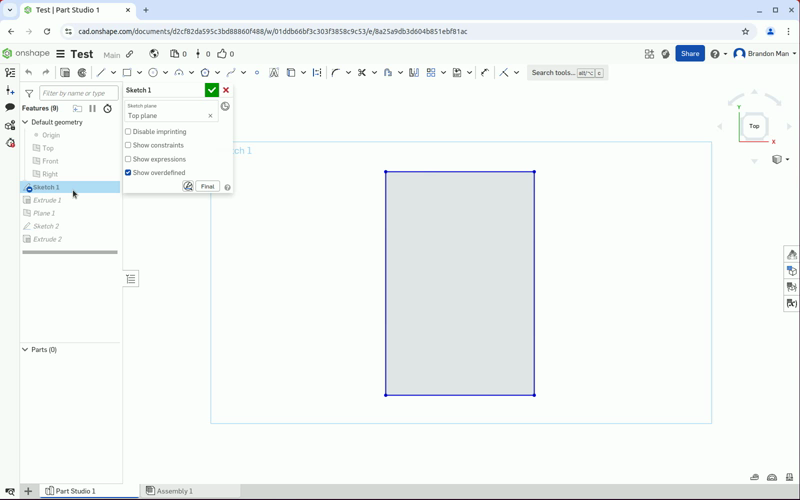
mouse_move(229, 92)
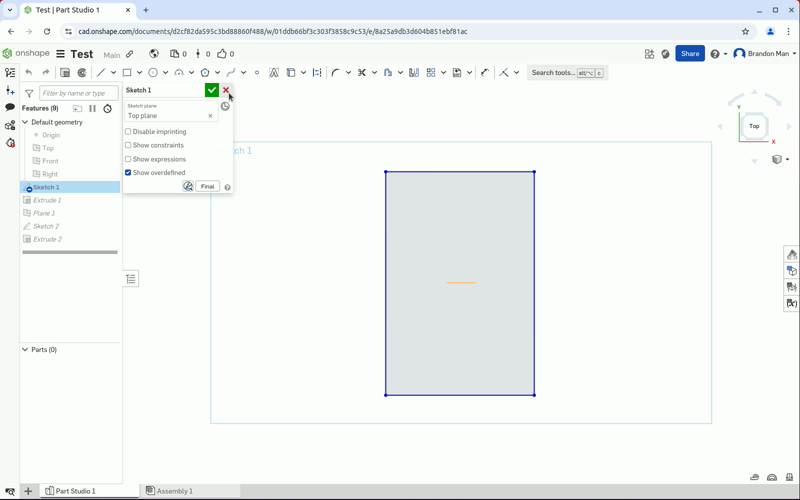
click(229, 92)
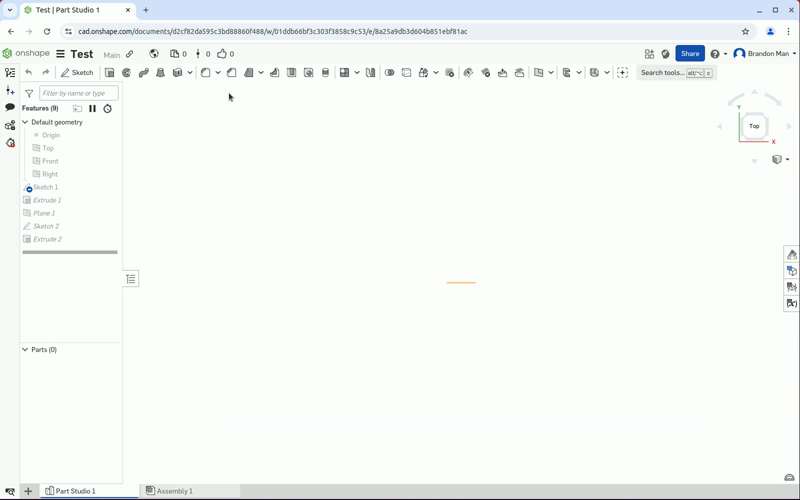
key(shift+s)
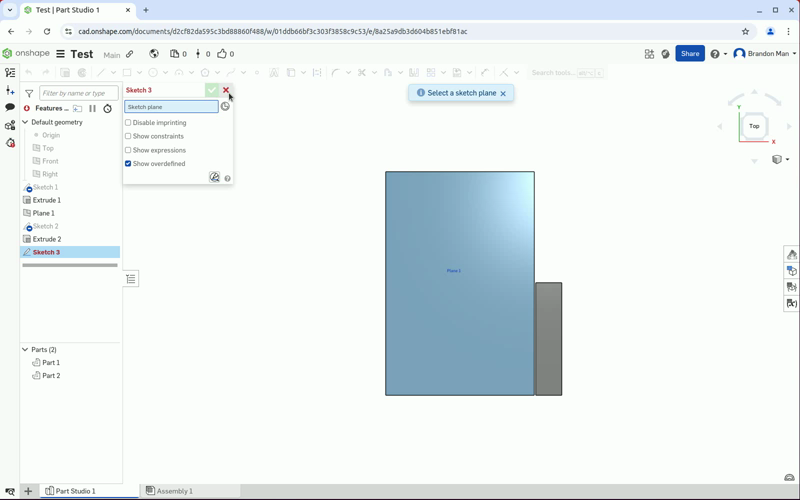
mouse_move(73, 215)
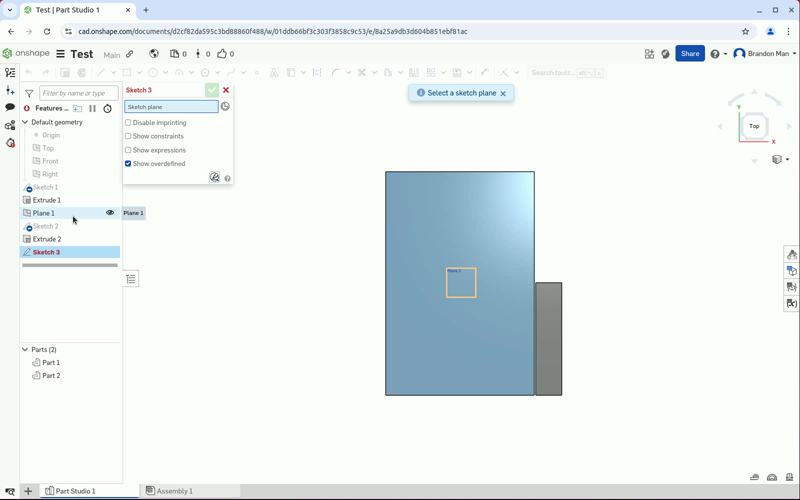
click(73, 215)
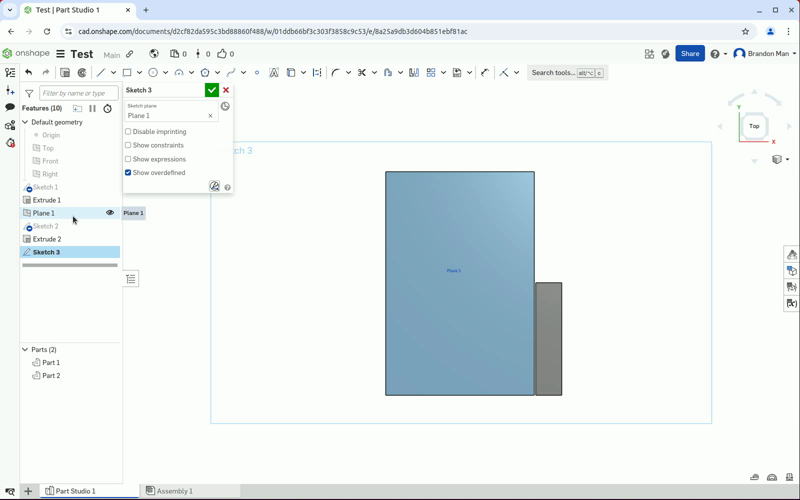
mouse_move(73, 352)
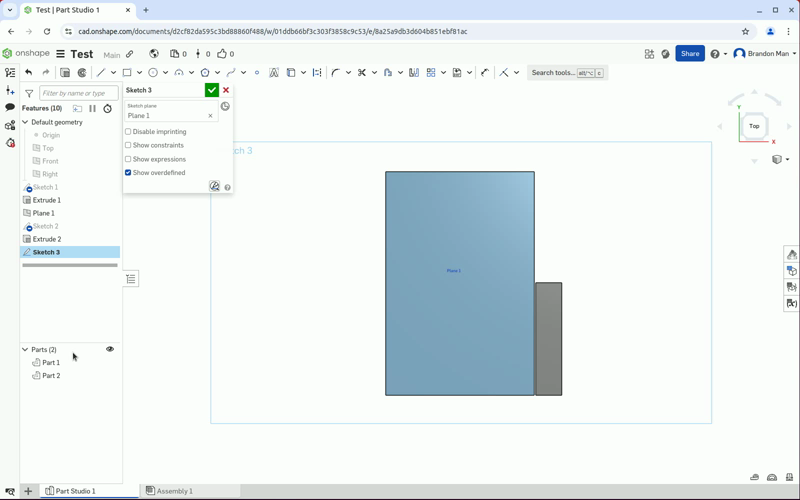
key(y)
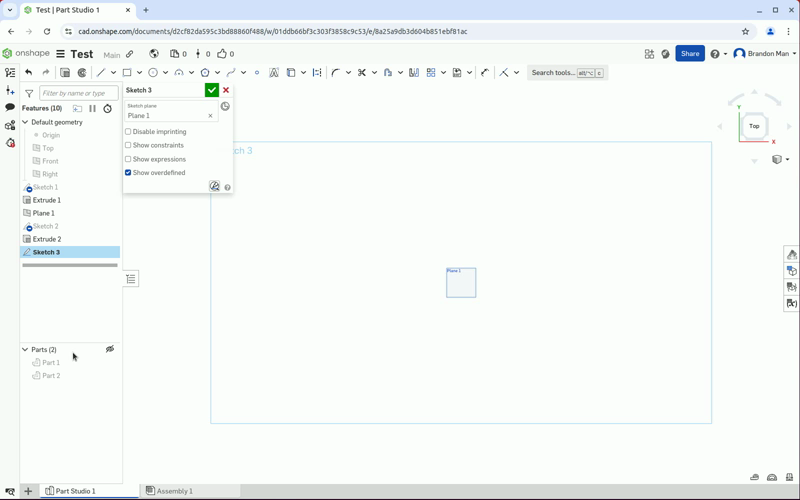
key(c)
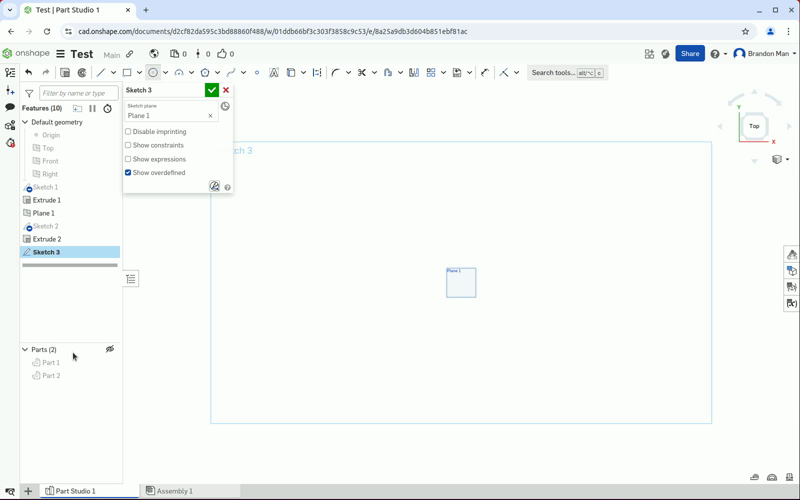
key_down(shift)
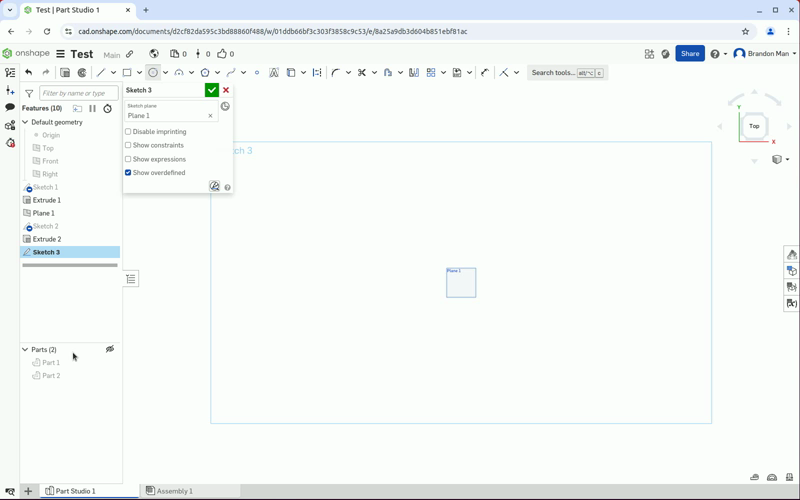
mouse_move(509, 342)
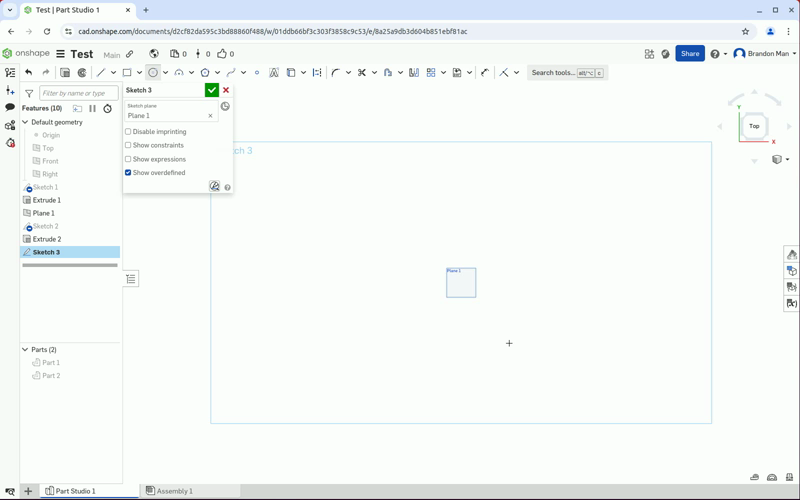
click(509, 342)
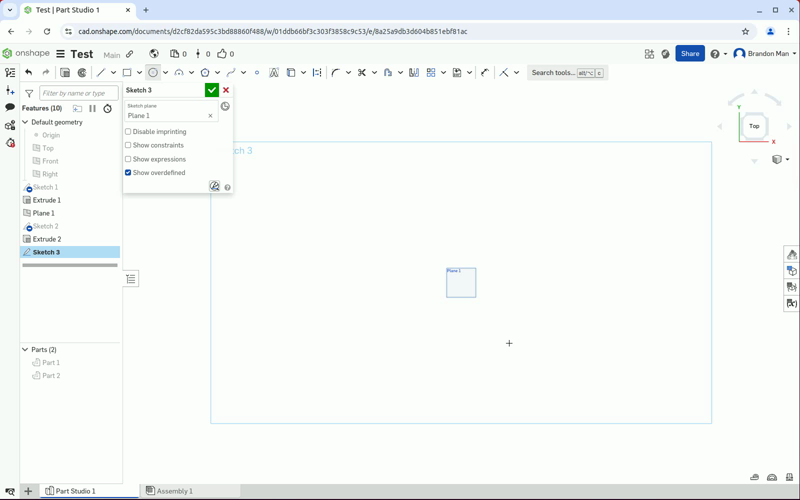
key_up(shift)
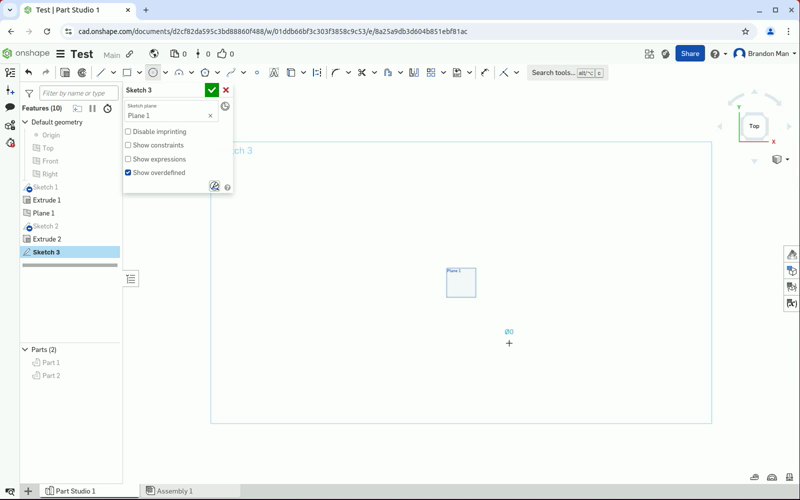
mouse_move(525, 342)
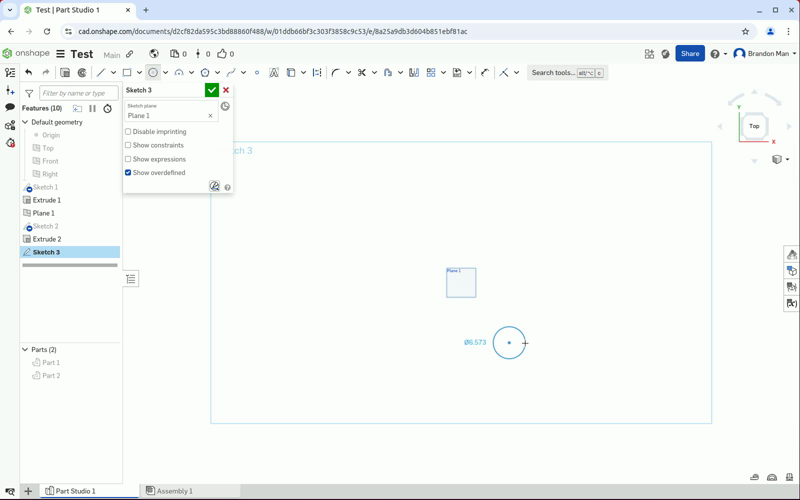
click(525, 342)
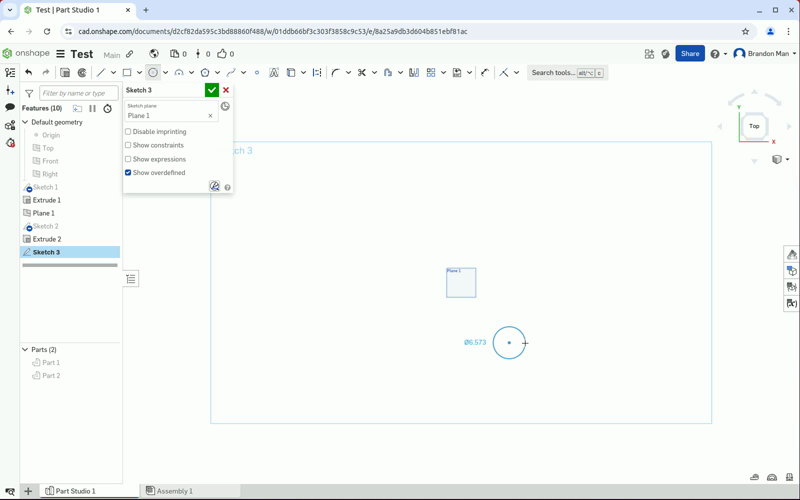
key(esc)
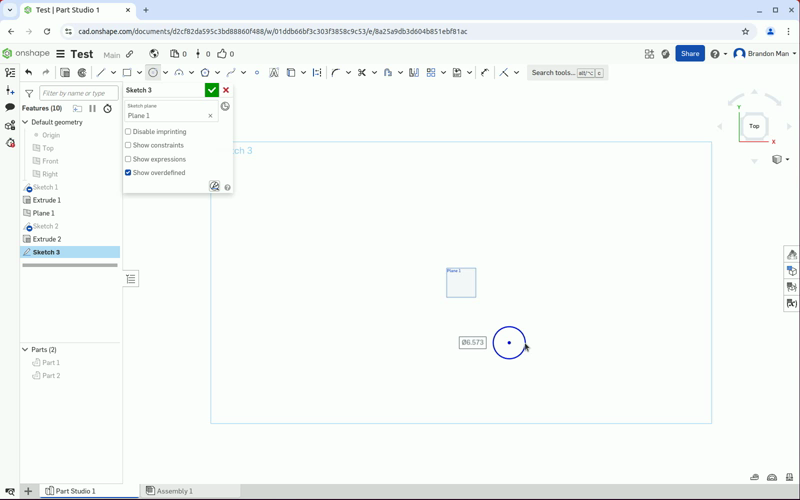
mouse_move(495, 338)
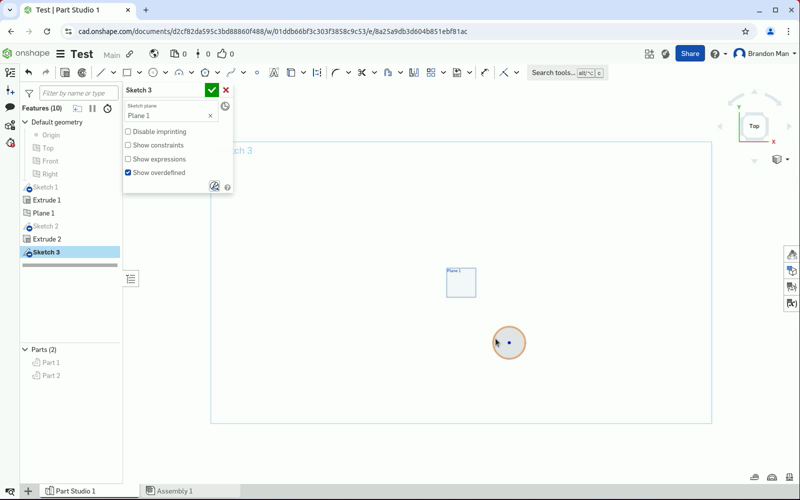
scroll(6)
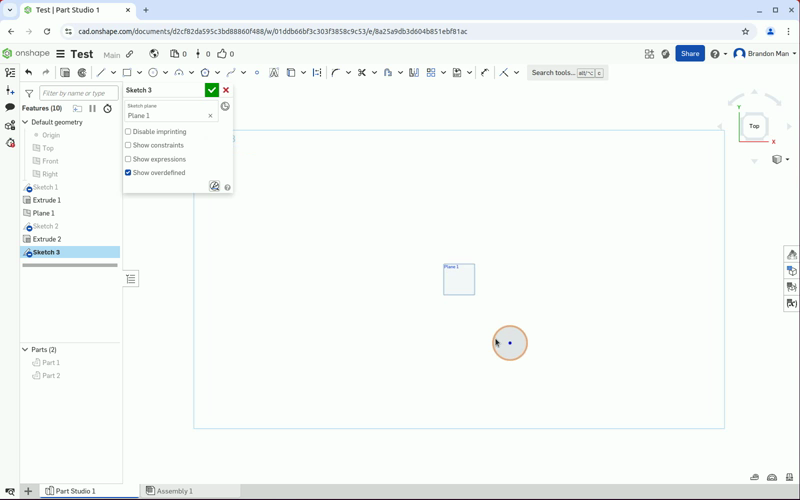
scroll(6)
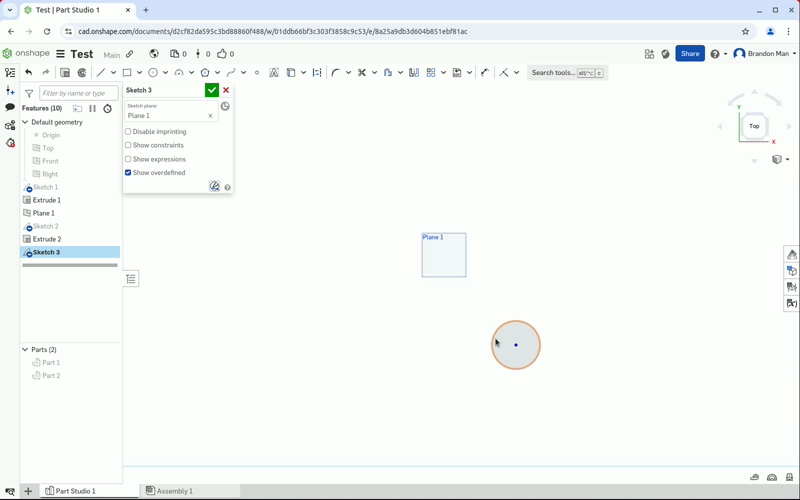
scroll(6)
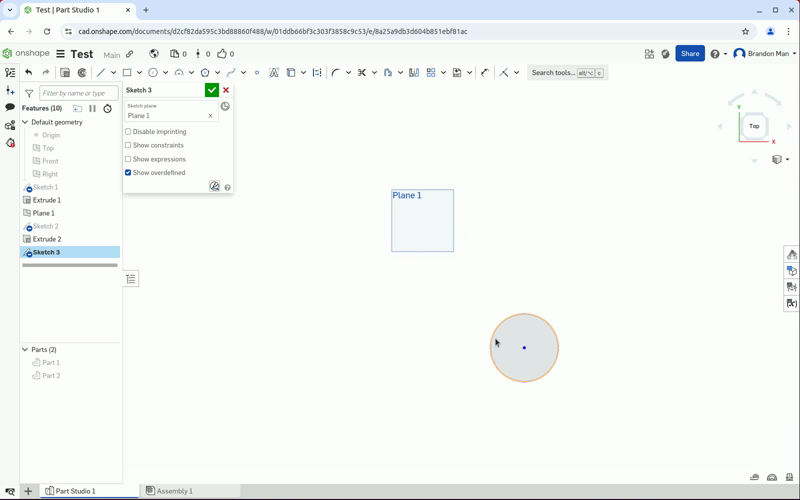
scroll(6)
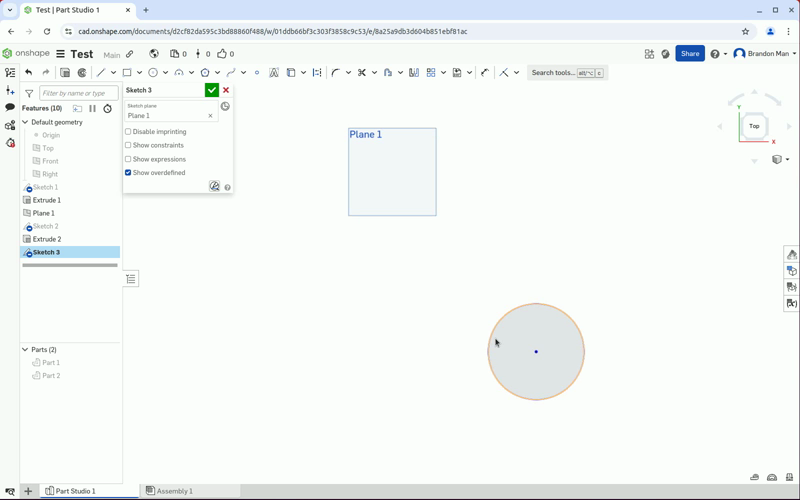
scroll(6)
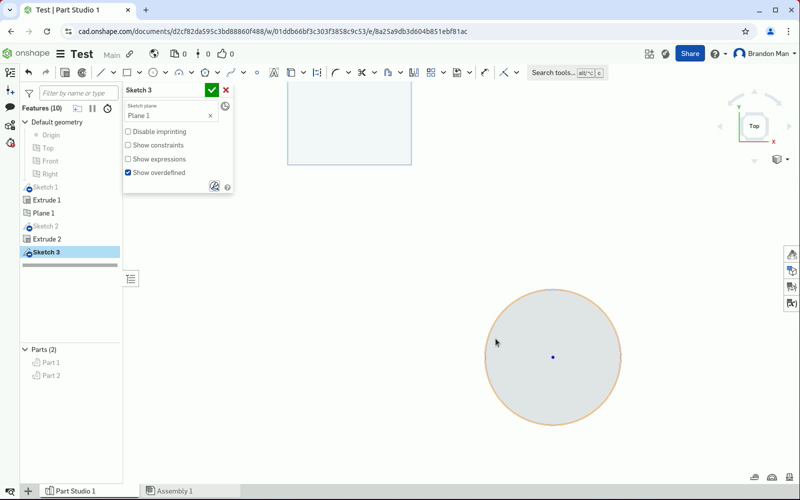
scroll(6)
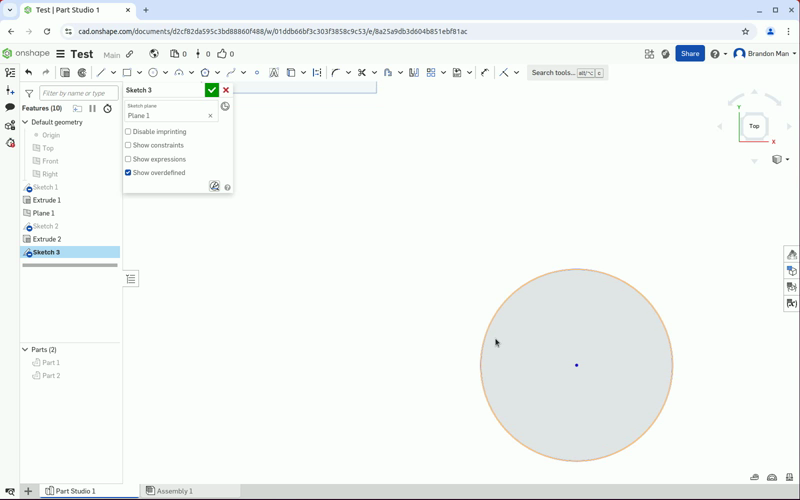
scroll(6)
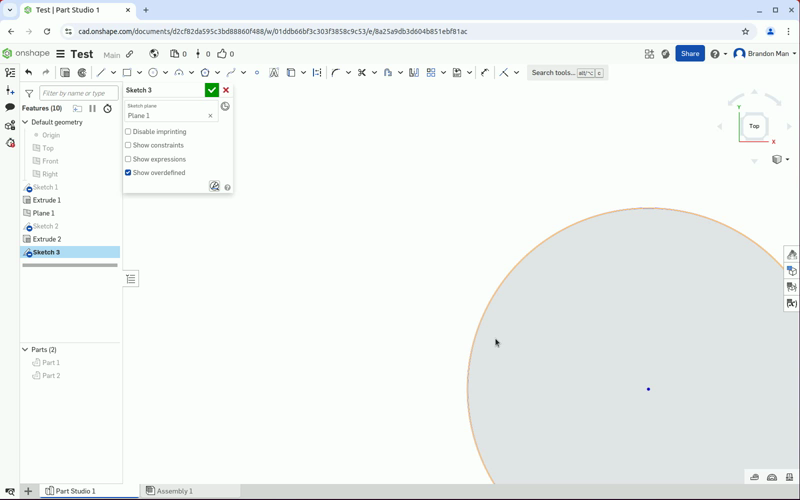
click(495, 338)
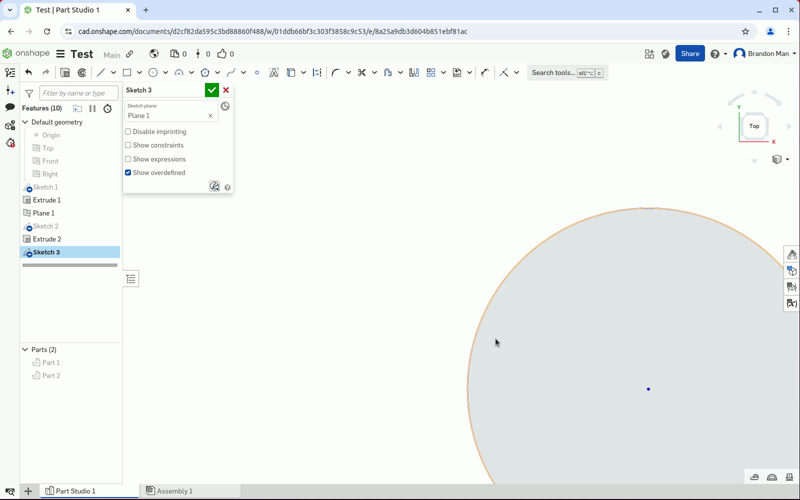
scroll(-6)
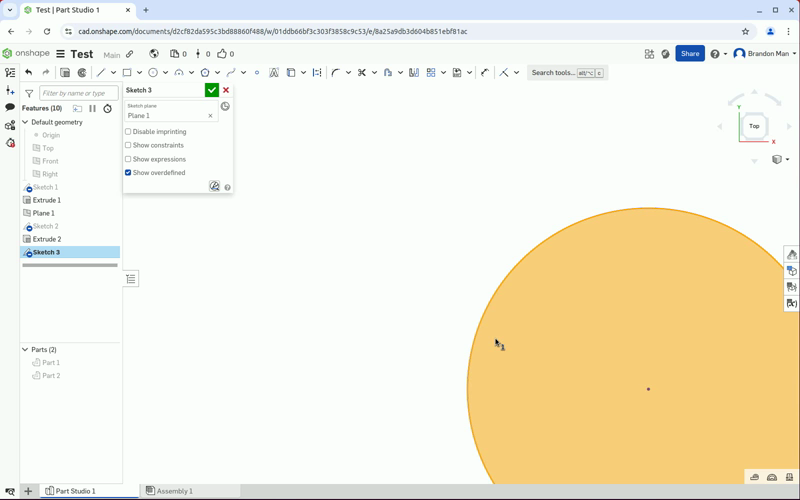
scroll(-6)
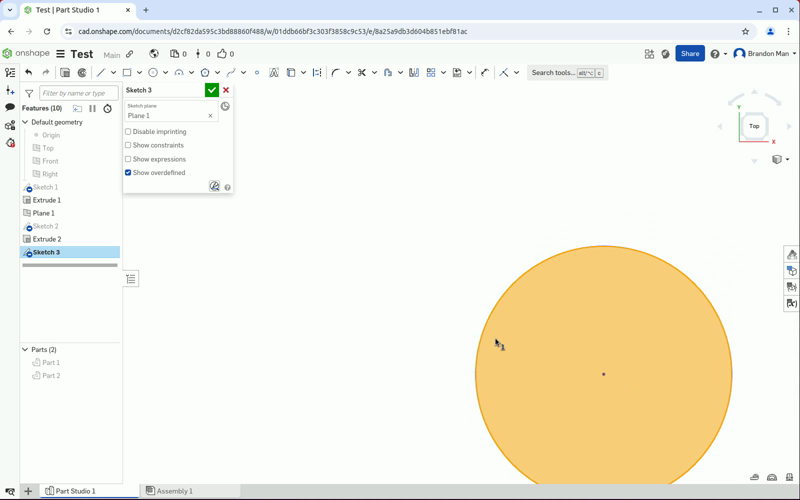
scroll(-6)
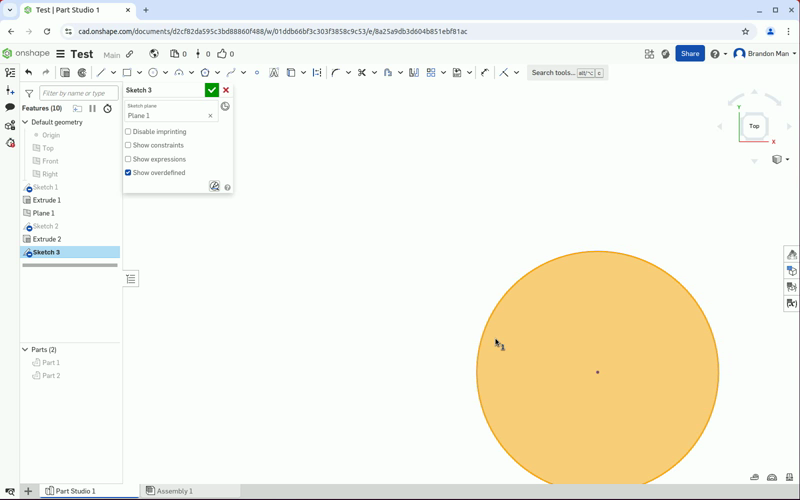
scroll(-6)
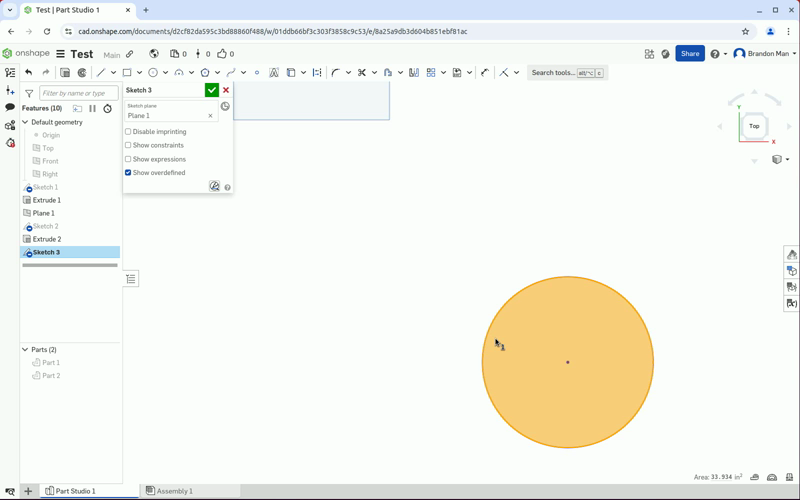
scroll(-6)
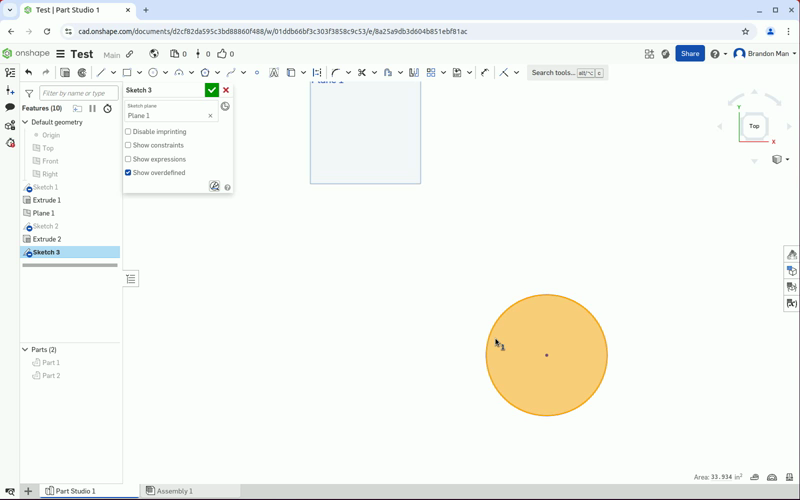
scroll(-6)
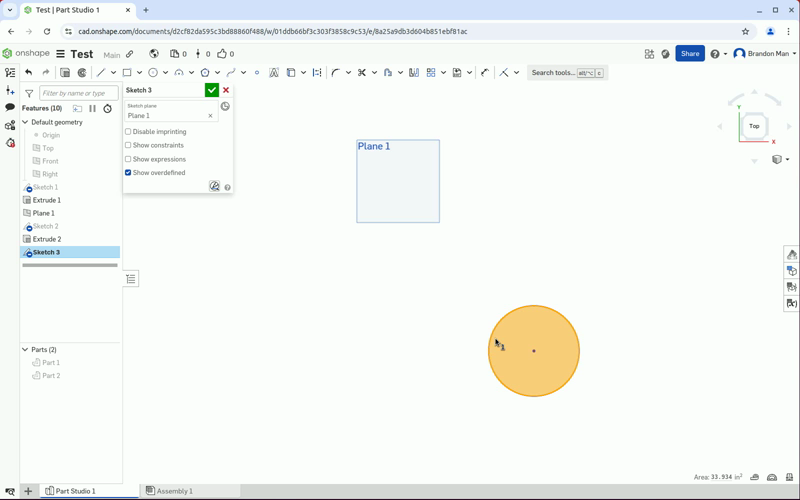
scroll(-6)
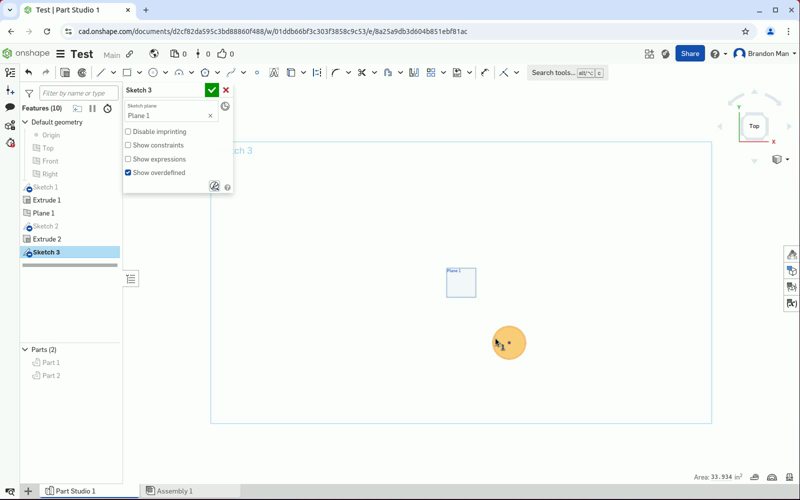
mouse_move(73, 352)
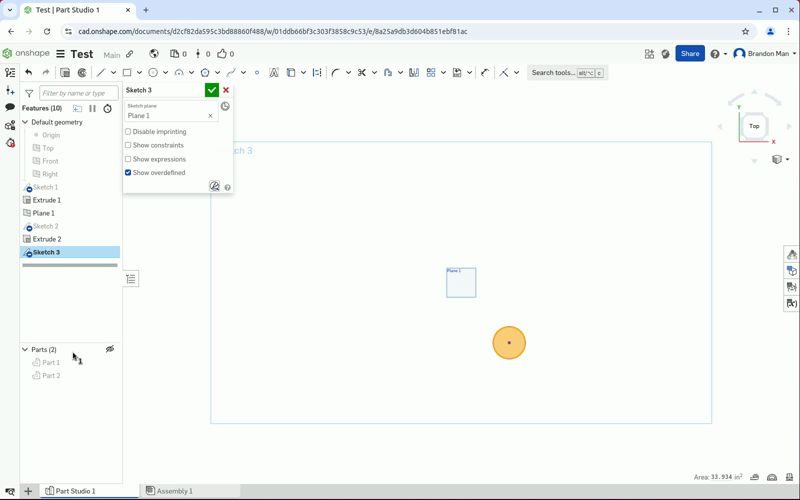
key(shift+y)
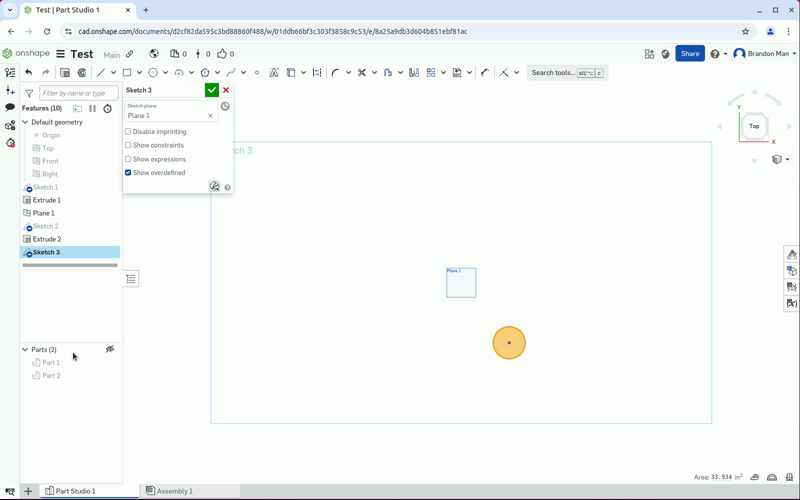
key(shift+e)
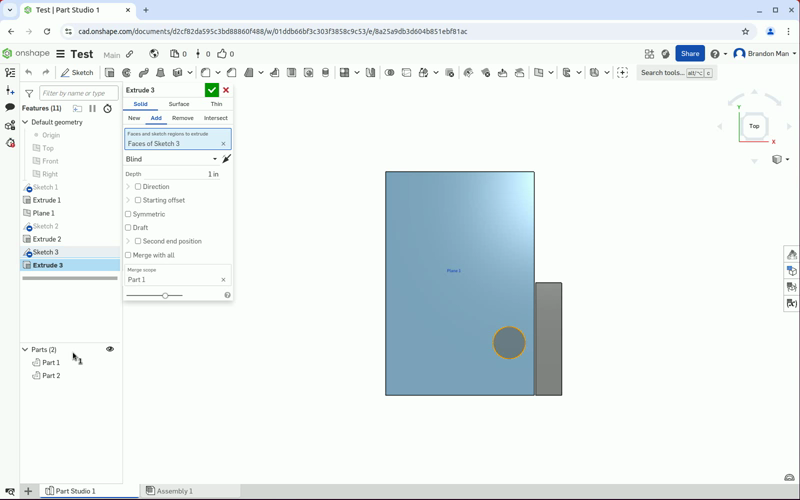
mouse_move(143, 106)
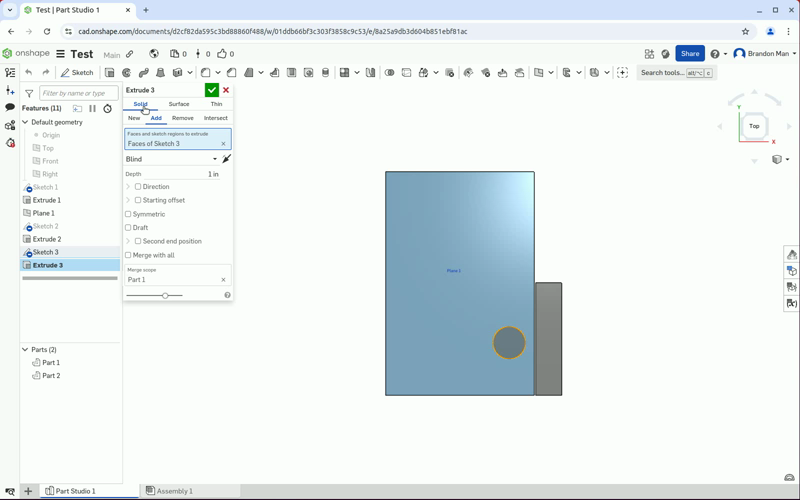
click(143, 106)
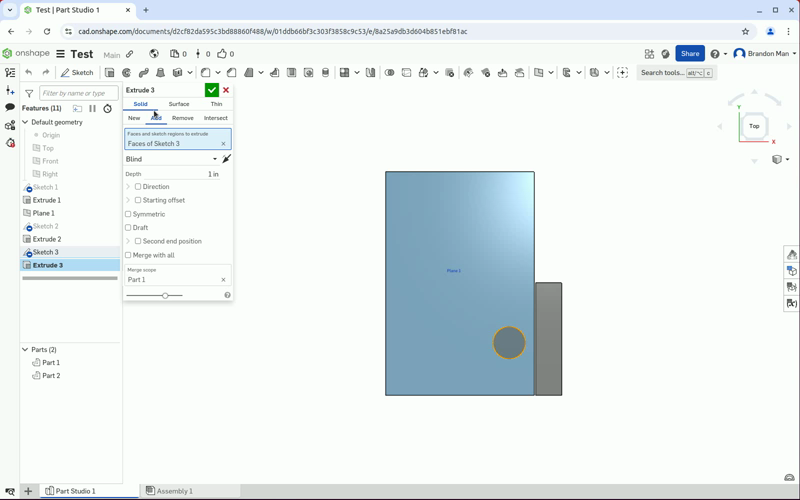
mouse_move(186, 120)
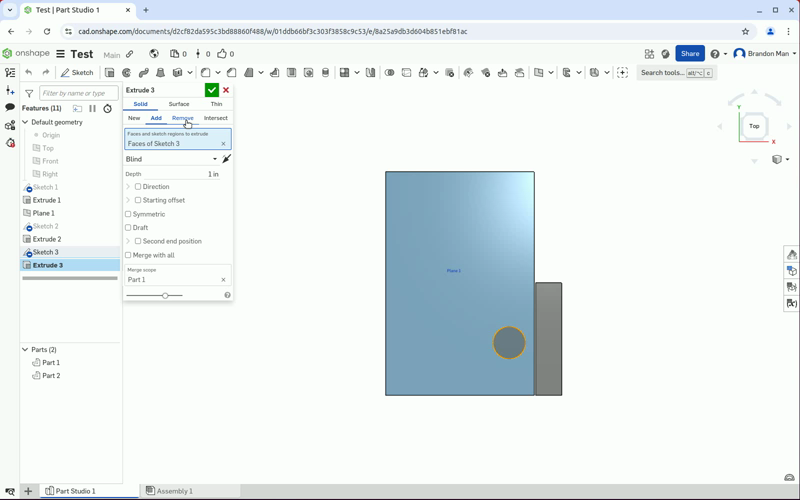
click(186, 120)
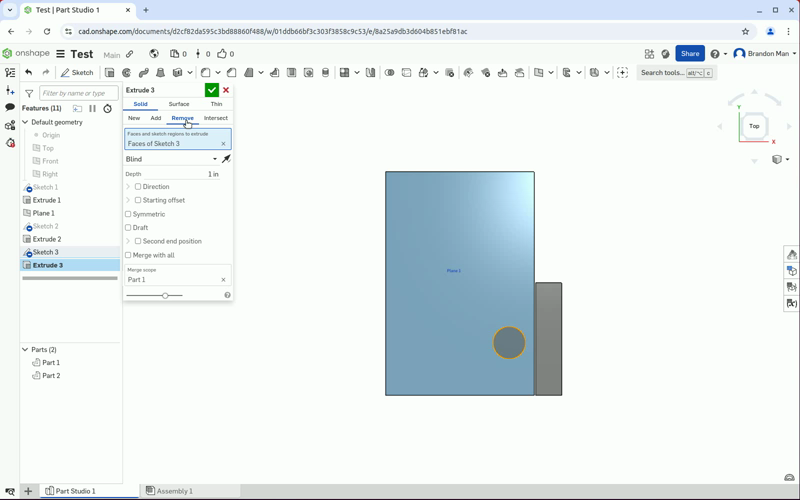
key(tab, 4)
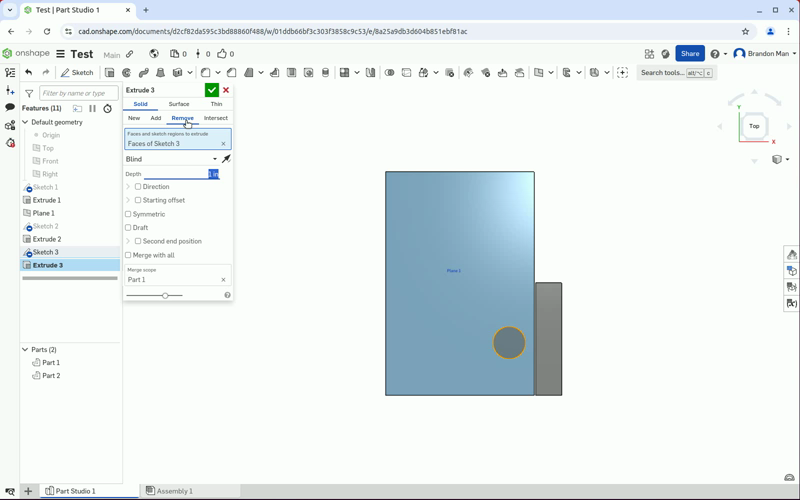
text(24.793)
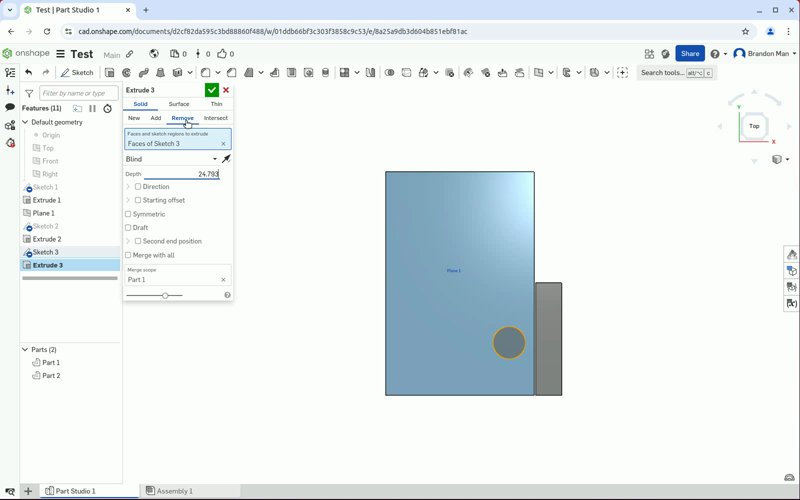
key(tab, 6)
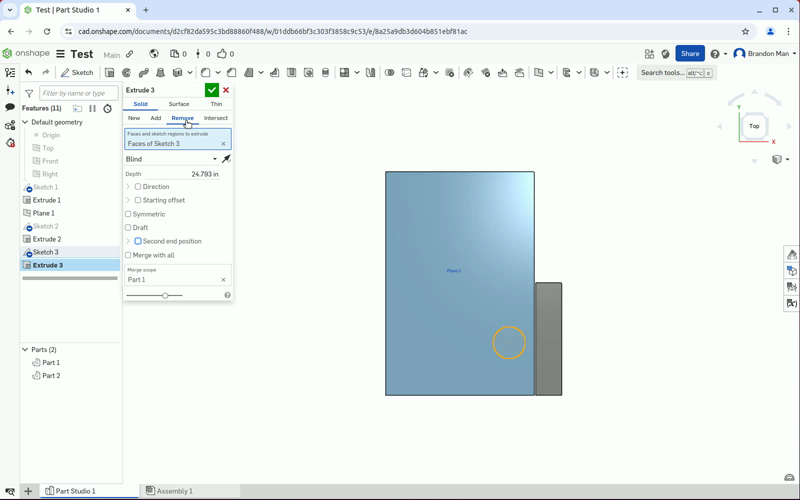
key(space)
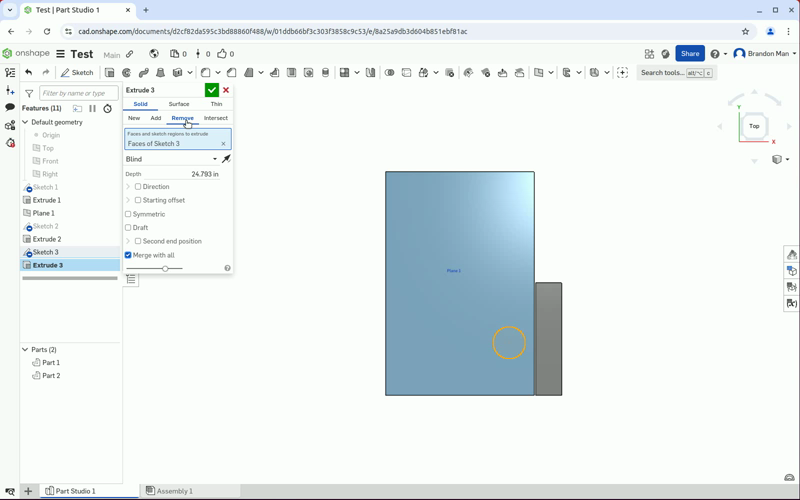
key(enter)
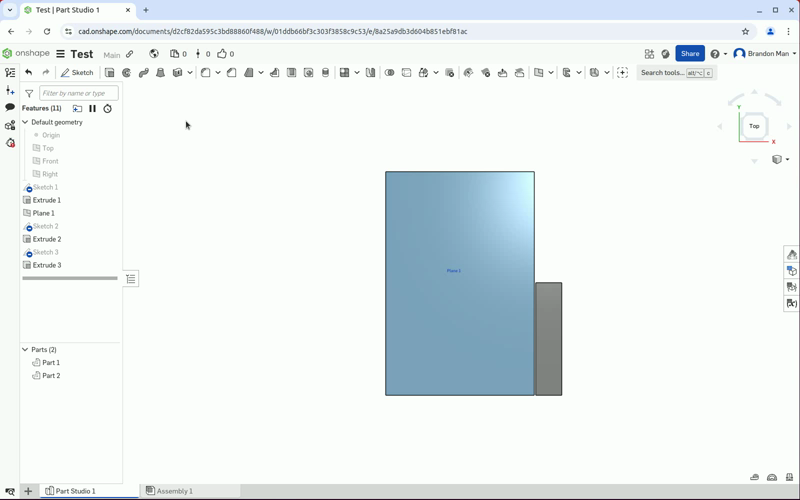
key(shift+h)
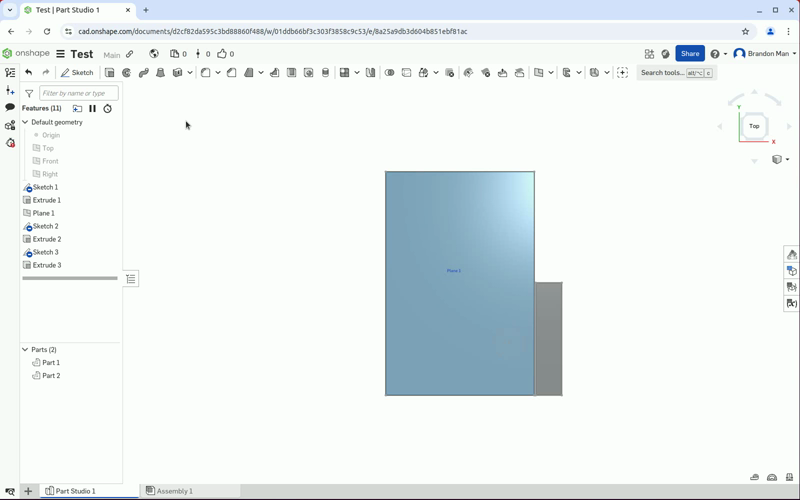
key(shift+h)
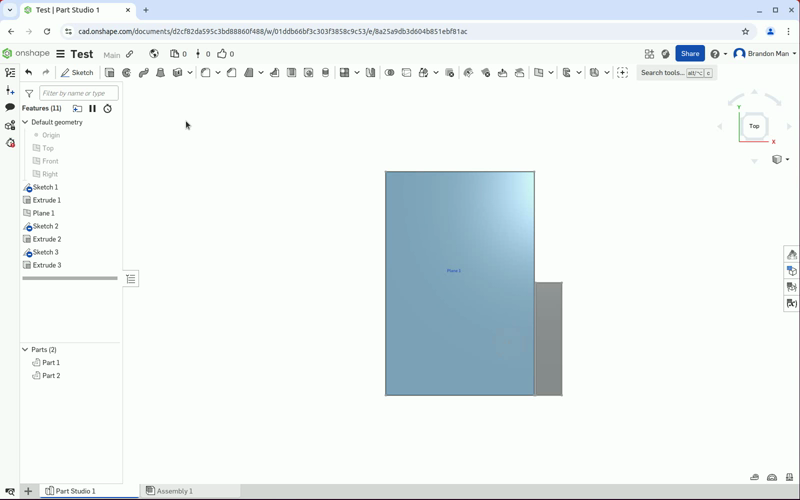
key(shift+7)
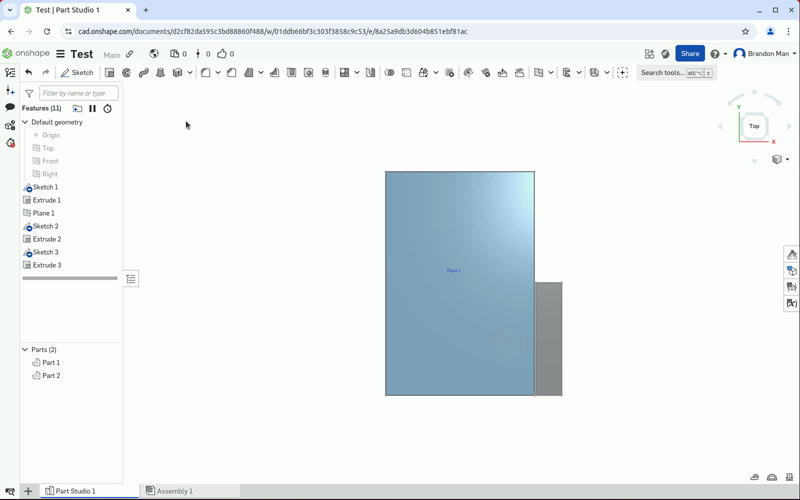
key(up, 3)
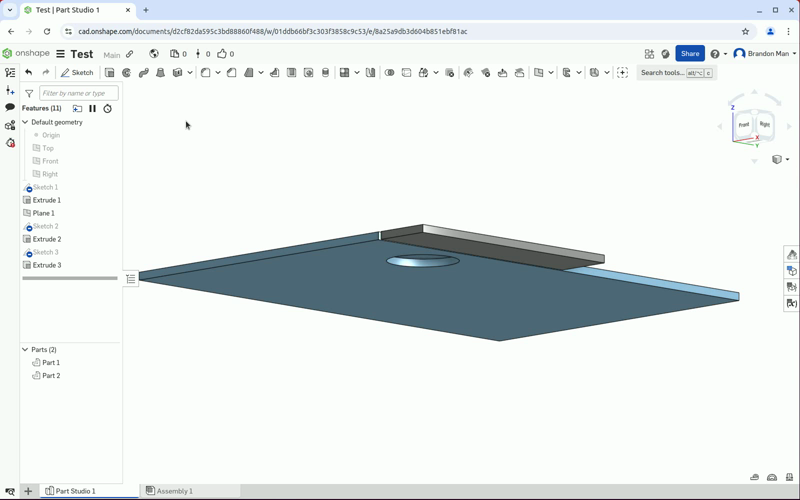
key(left, 3)
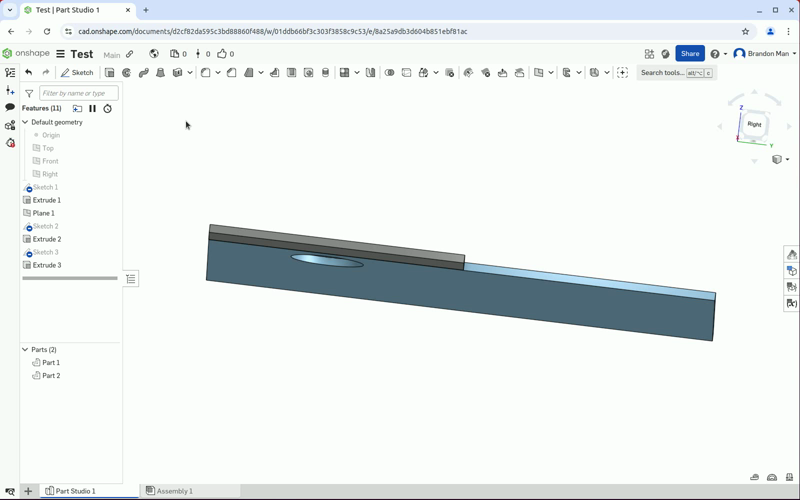
key(right, 3)
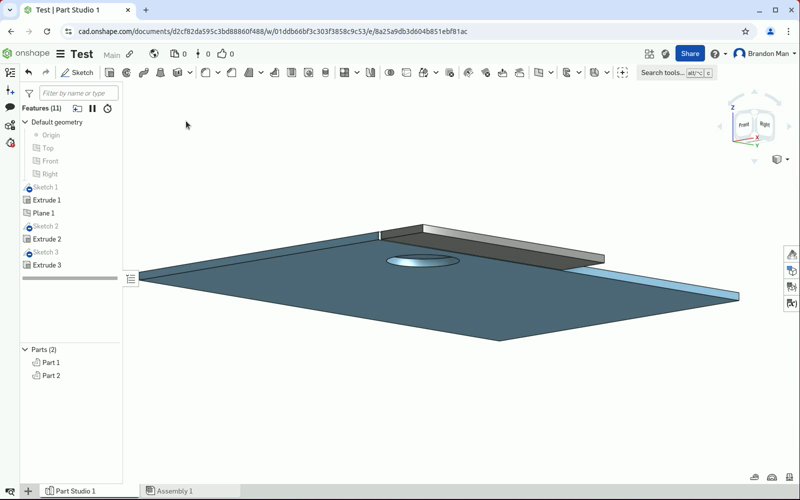
key(down, 3)
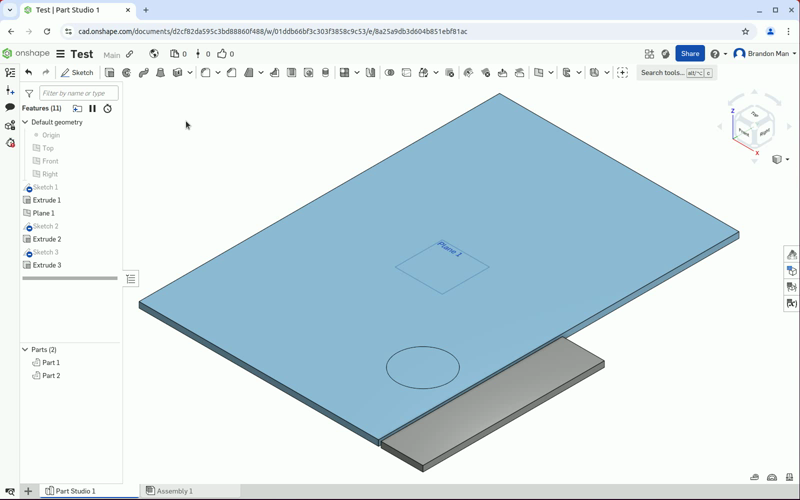
mouse_move(73, 189)
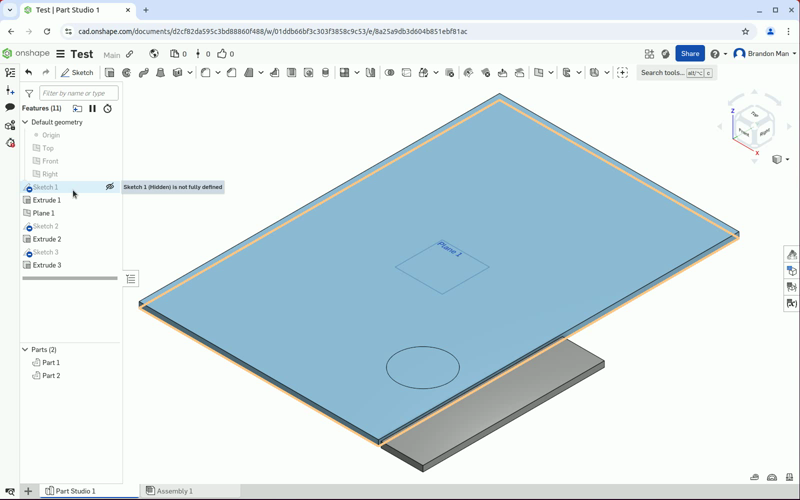
click(73, 189)